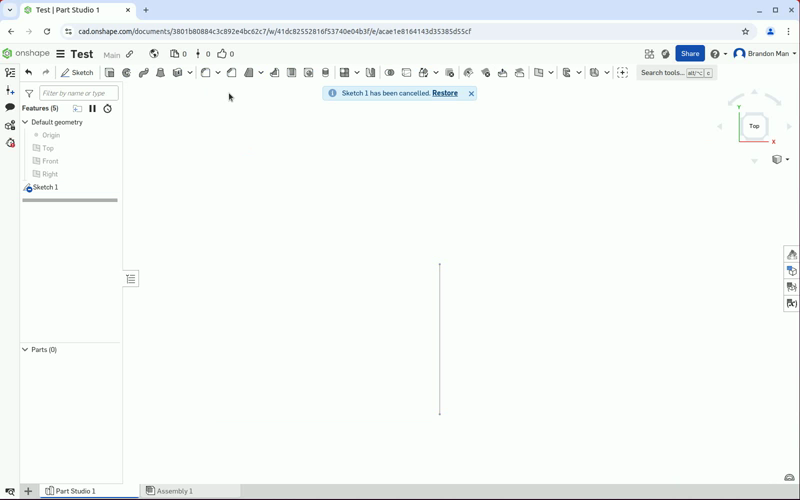
key(shift+h)
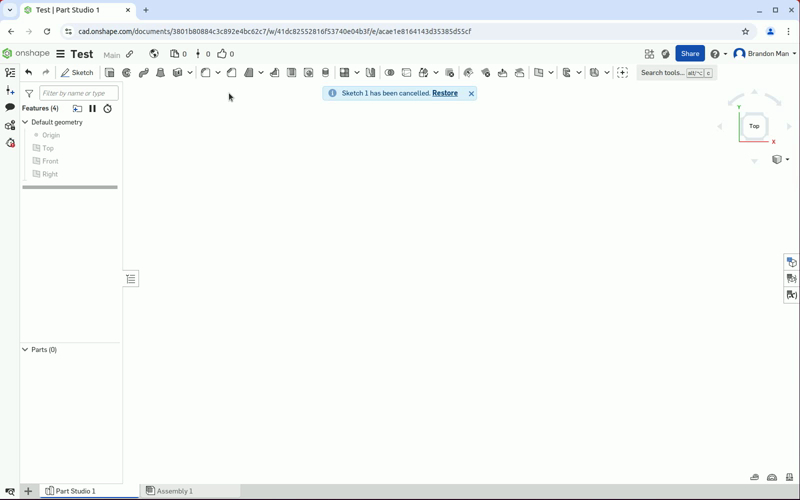
mouse_move(73, 352)
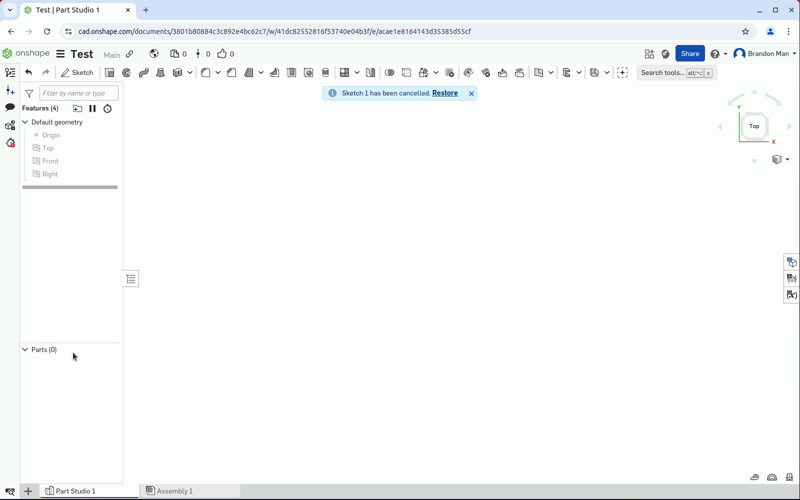
key(y)
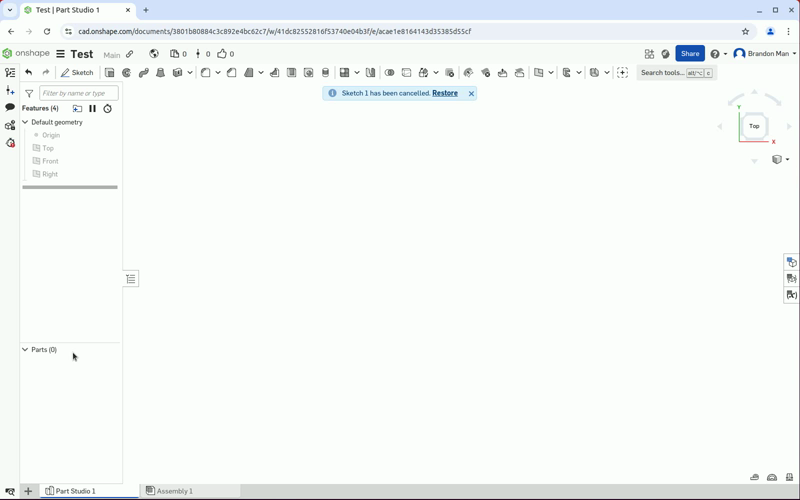
key(shift+p)
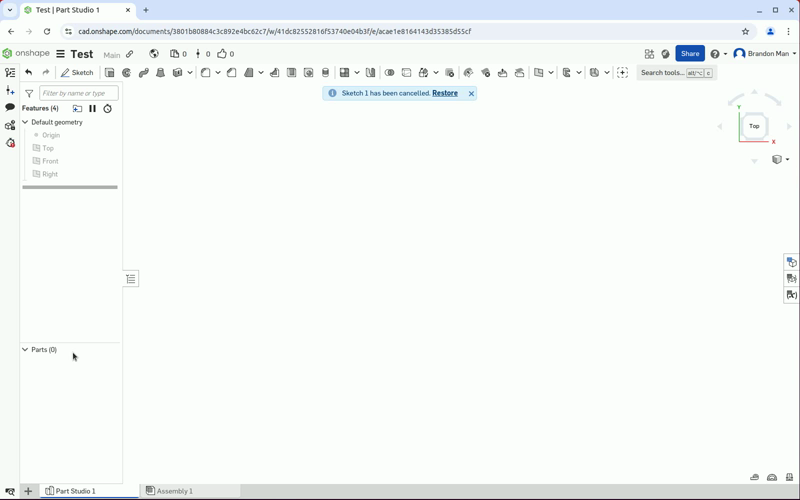
key(space)
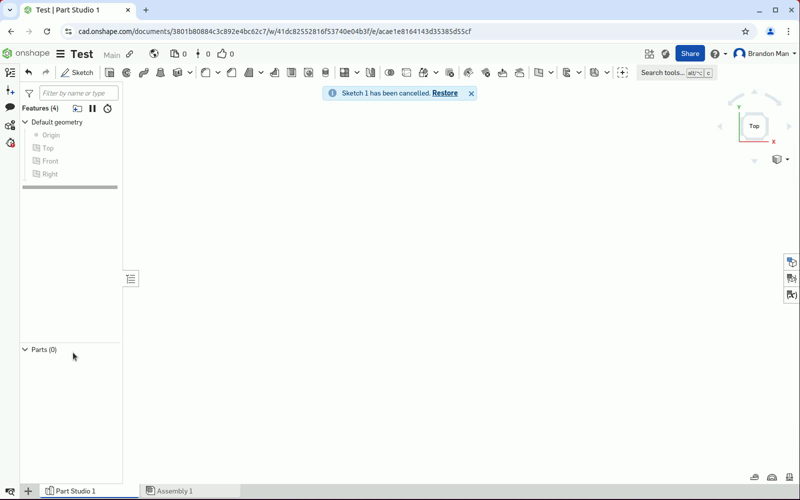
key_down(shift)
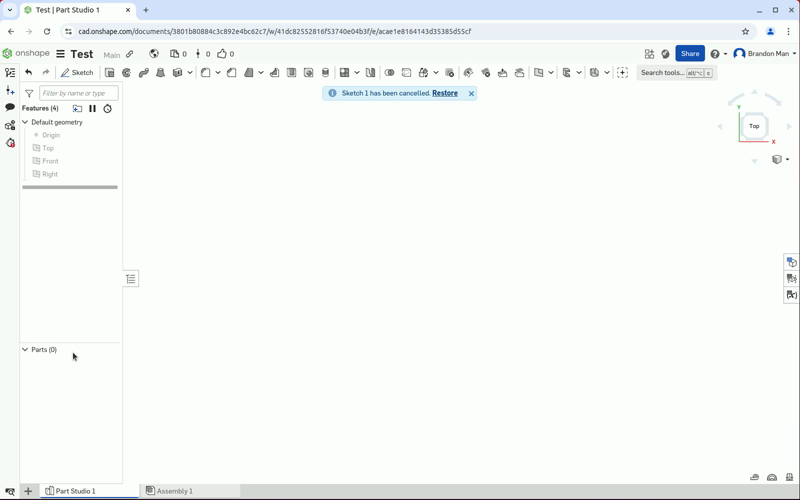
key(up)
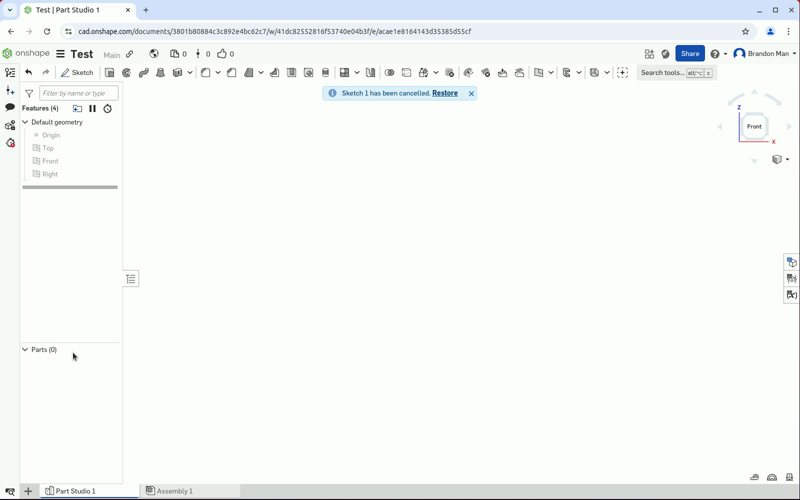
key_up(shift)
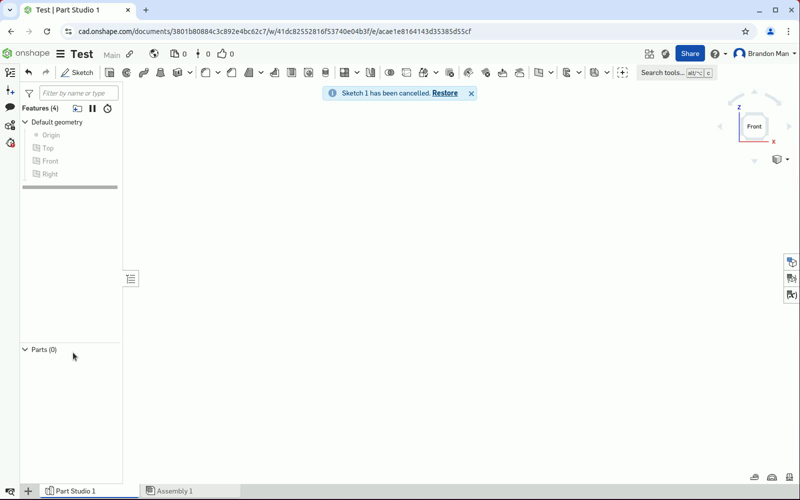
mouse_move(73, 352)
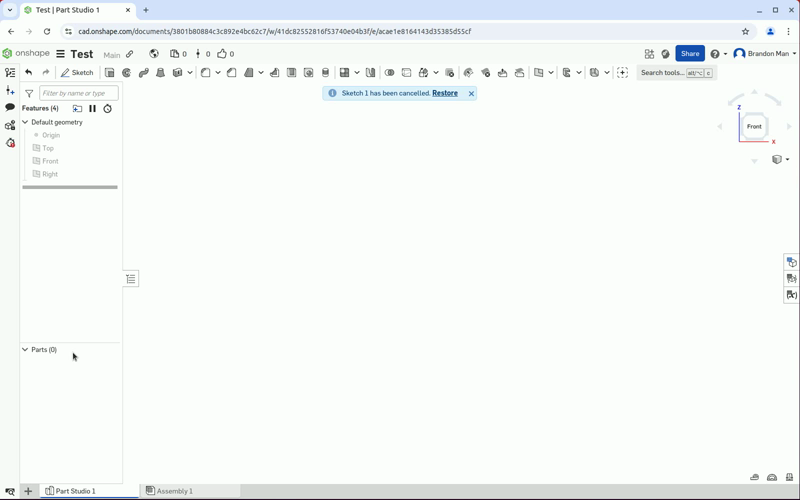
key(shift+y)
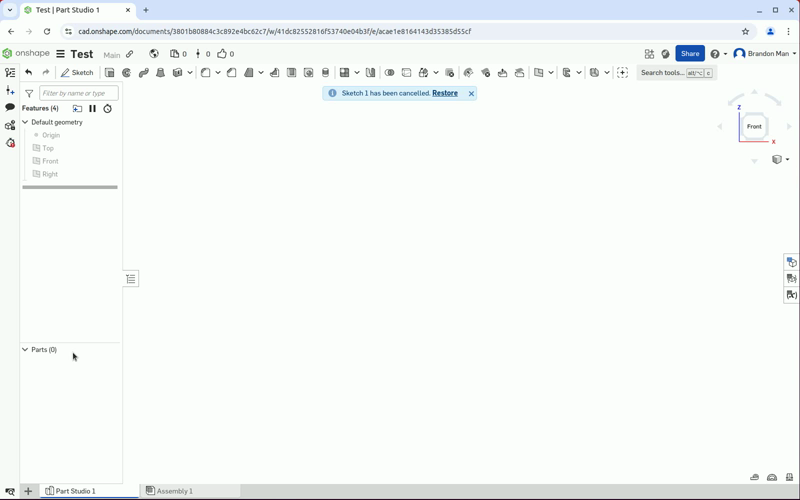
key(shift+s)
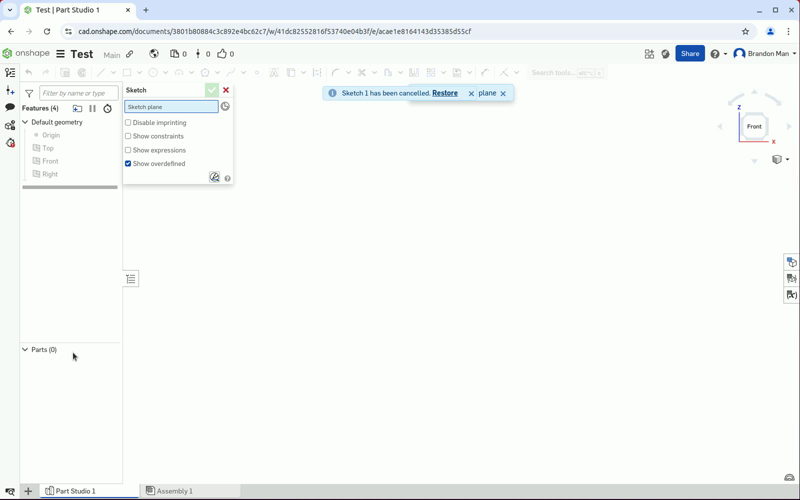
mouse_move(73, 163)
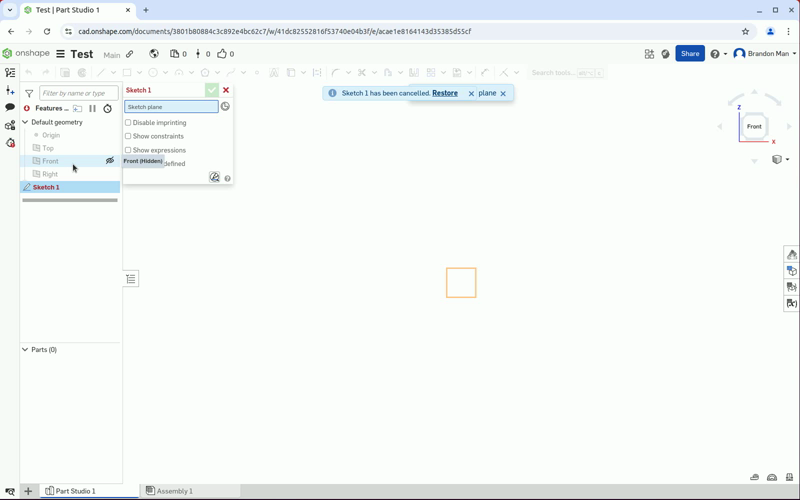
click(73, 163)
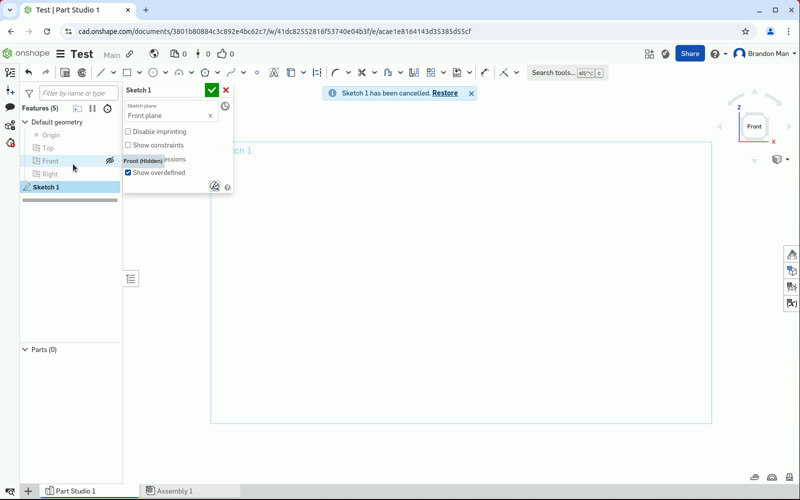
mouse_move(73, 352)
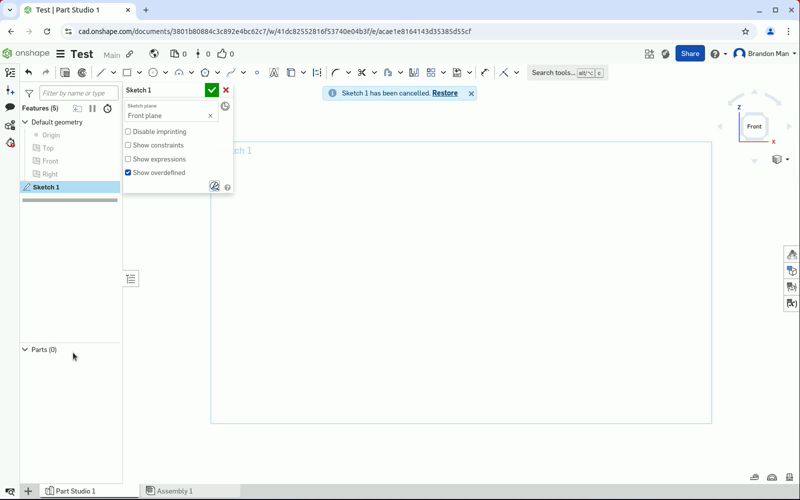
key(y)
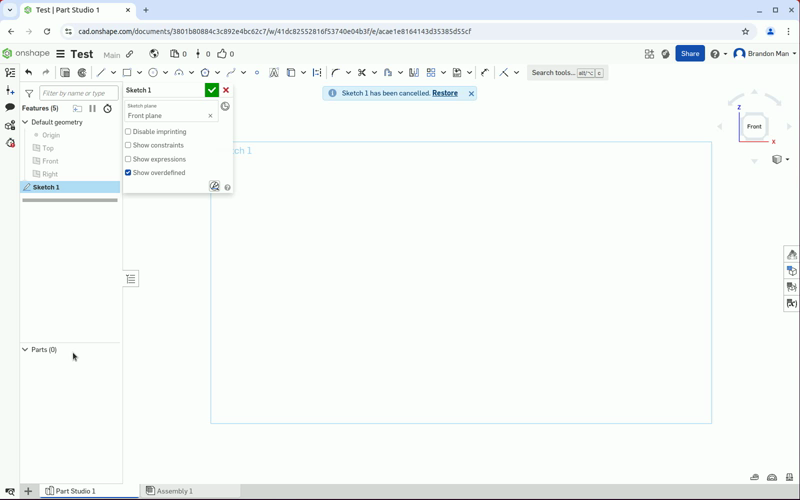
key(l)
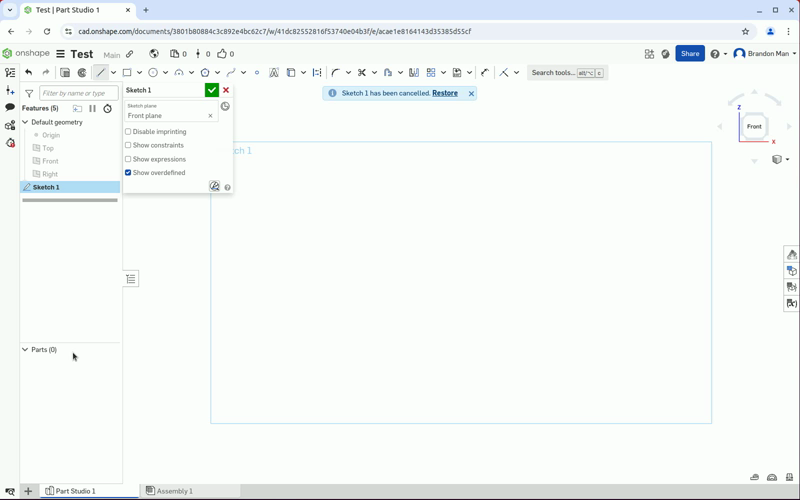
key_down(shift)
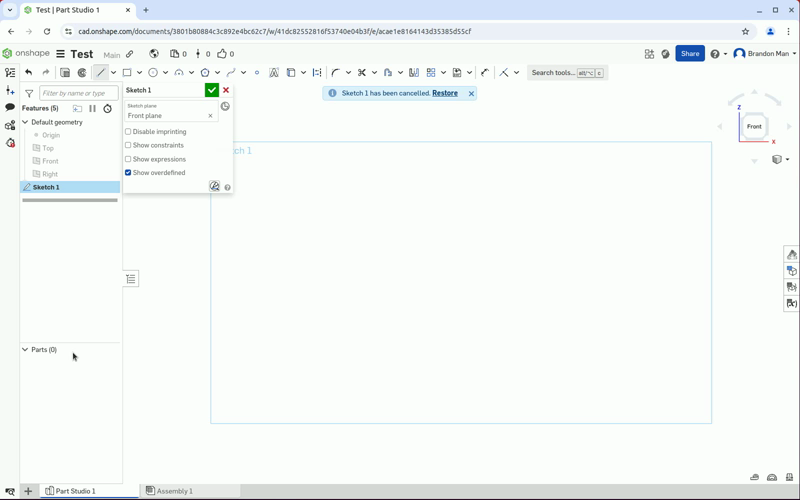
mouse_move(374, 282)
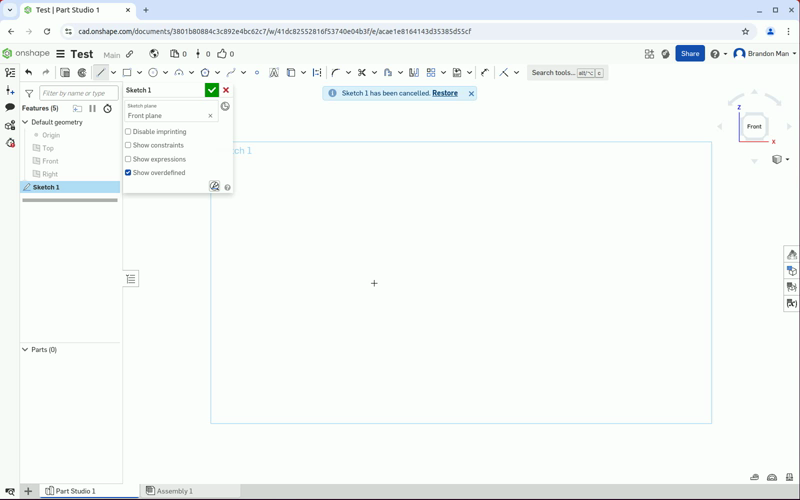
click(374, 282)
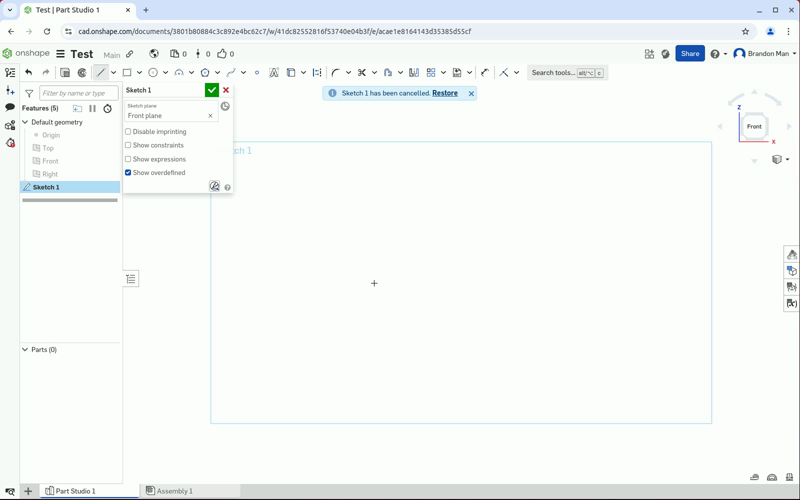
key_up(shift)
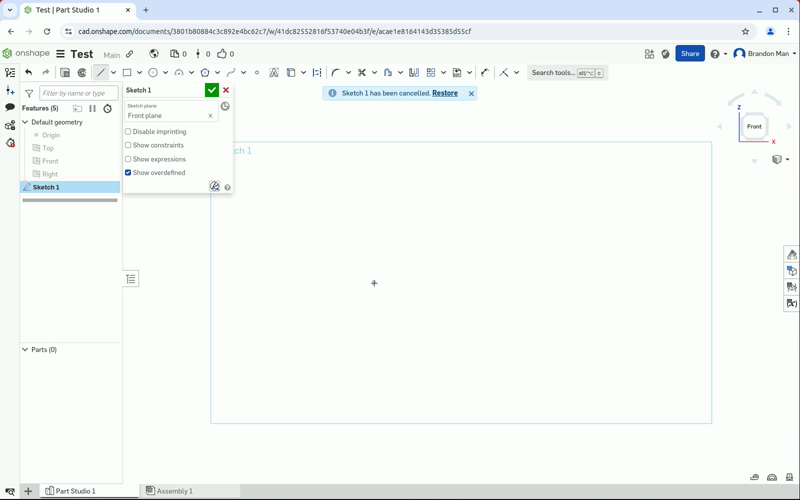
key_down(shift)
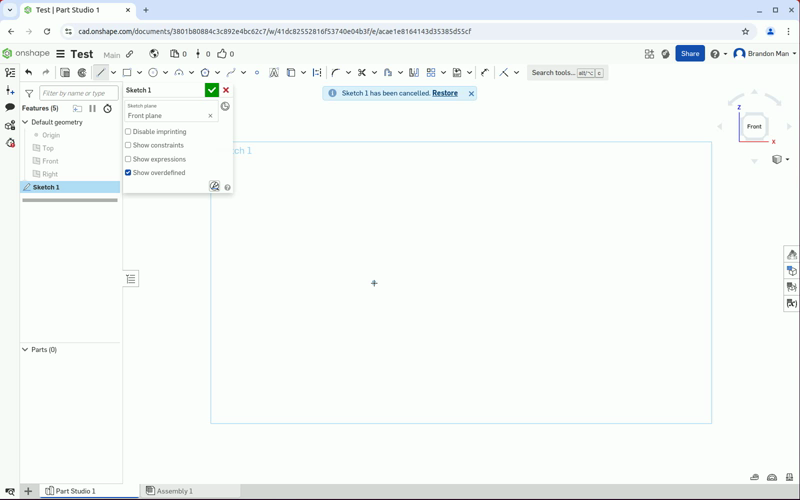
mouse_move(461, 282)
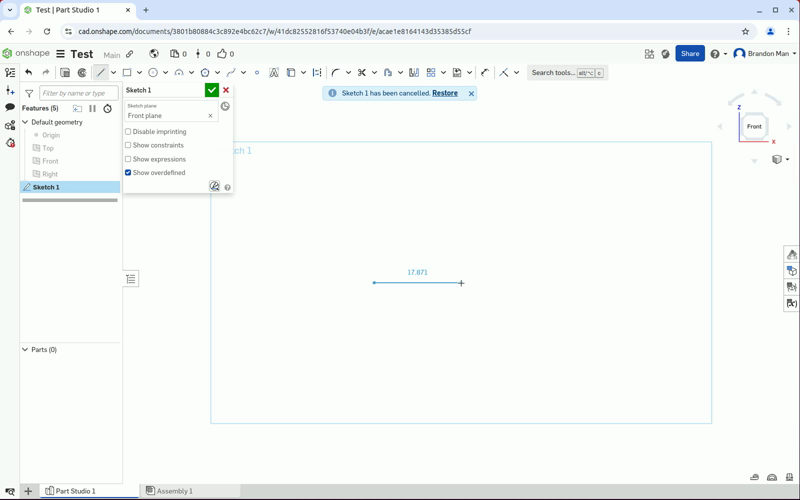
click(461, 282)
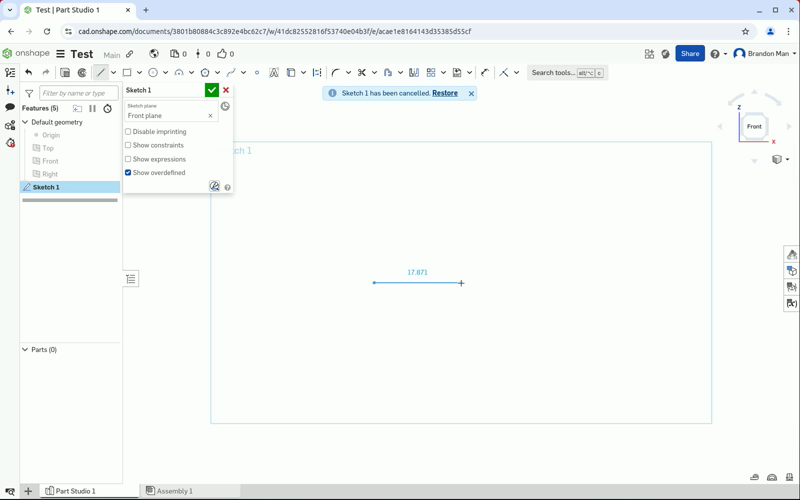
key_up(shift)
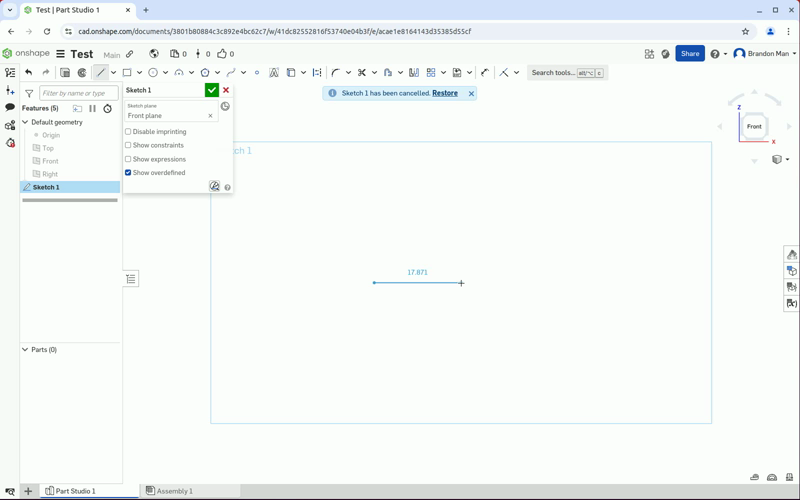
key_down(shift)
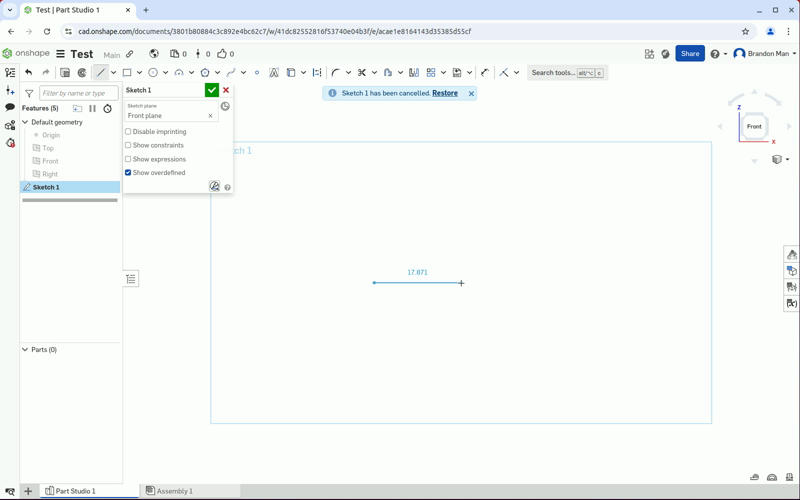
mouse_move(491, 282)
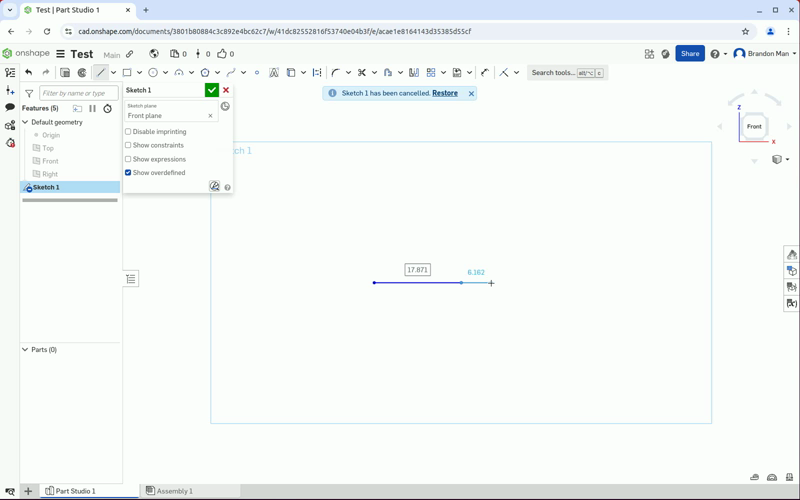
mouse_move(461, 230)
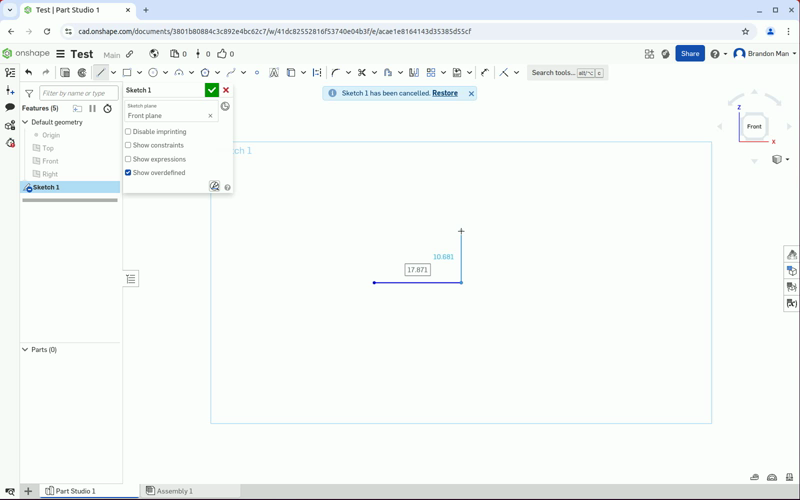
click(461, 230)
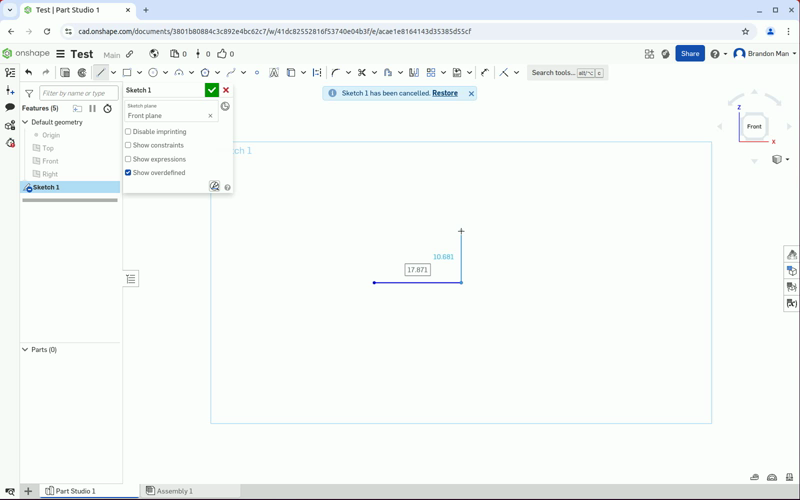
key_up(shift)
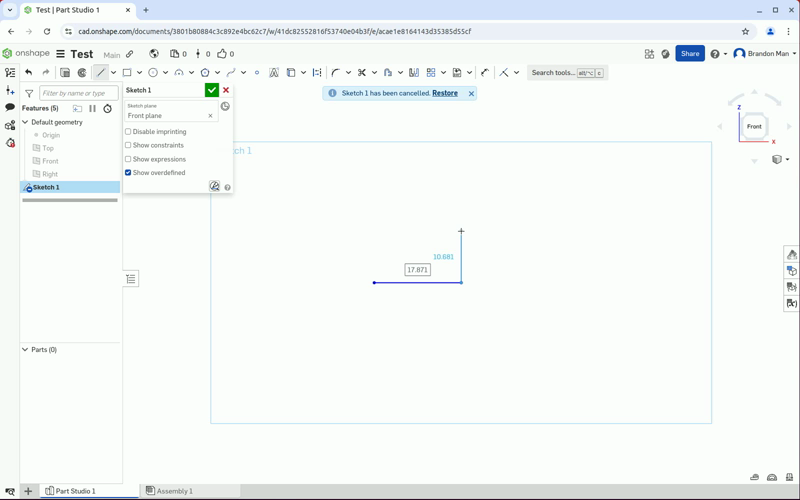
key_down(shift)
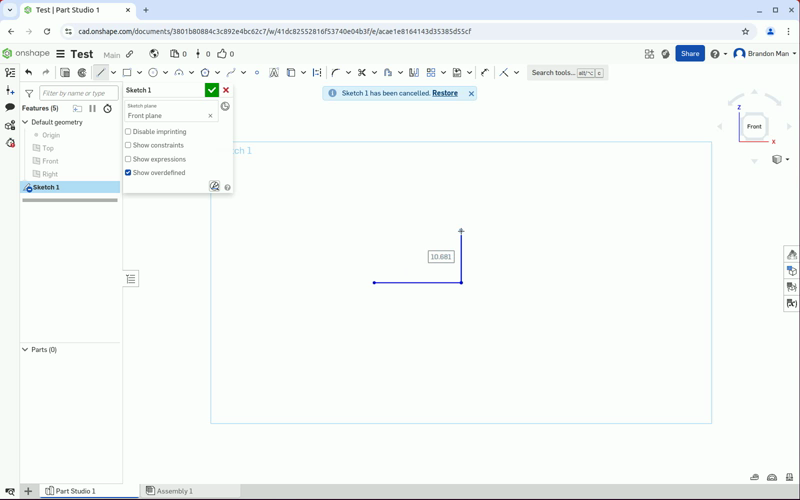
mouse_move(374, 230)
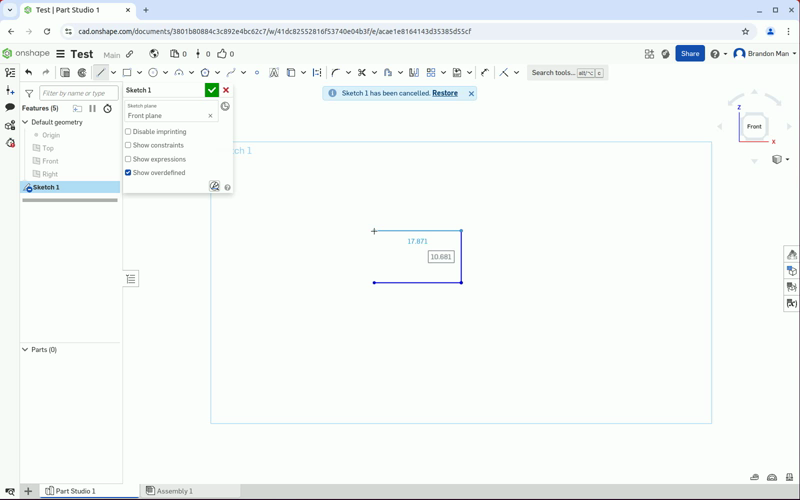
click(374, 230)
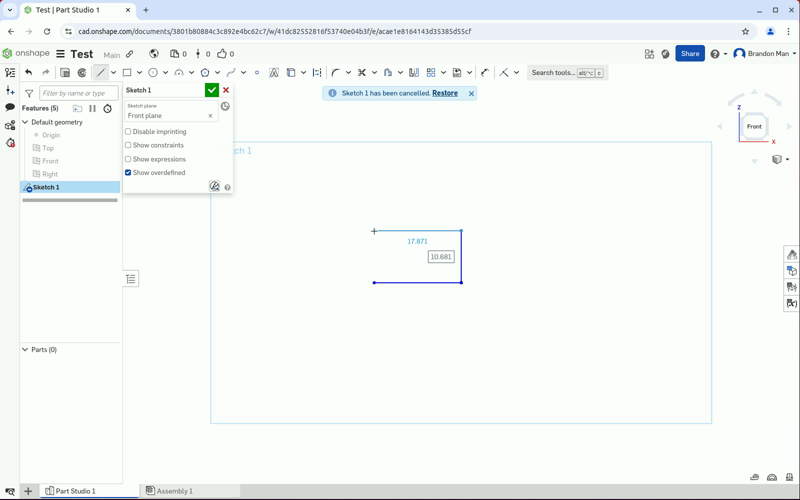
key_up(shift)
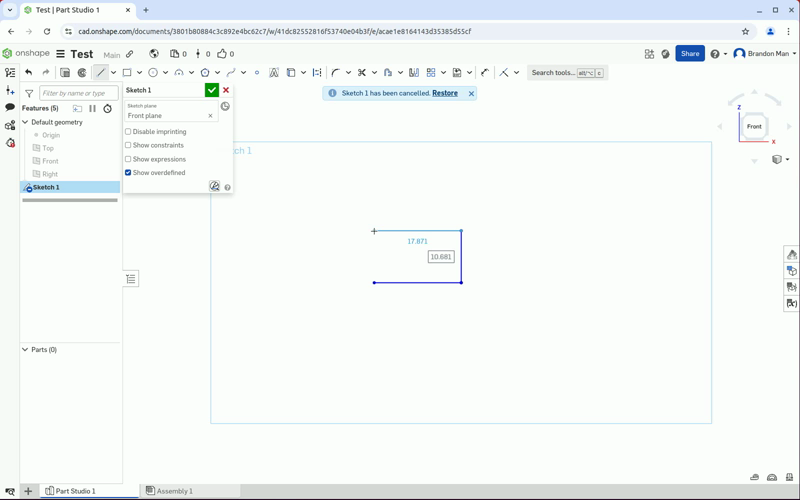
mouse_move(404, 230)
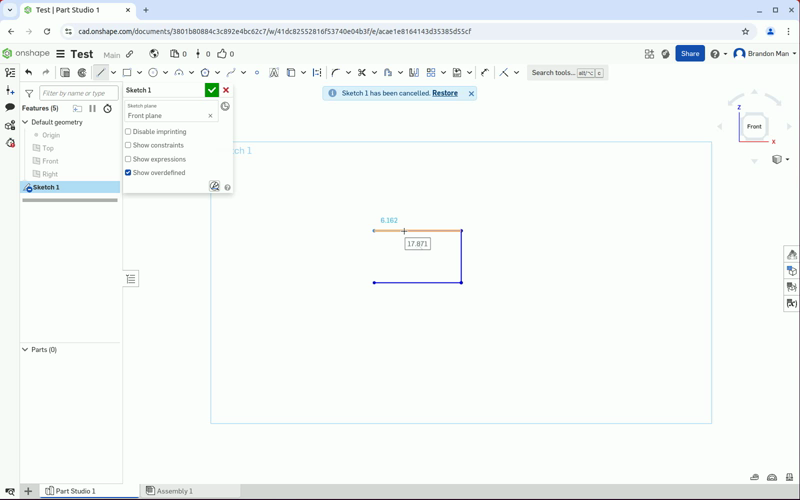
key_down(shift)
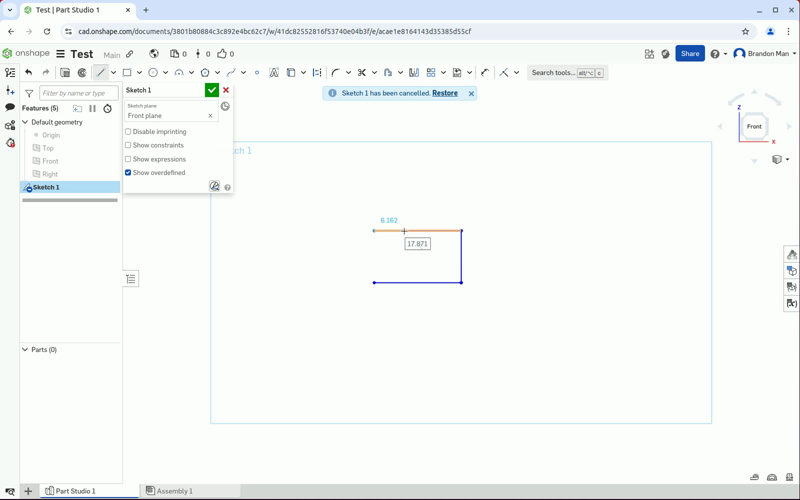
mouse_move(374, 282)
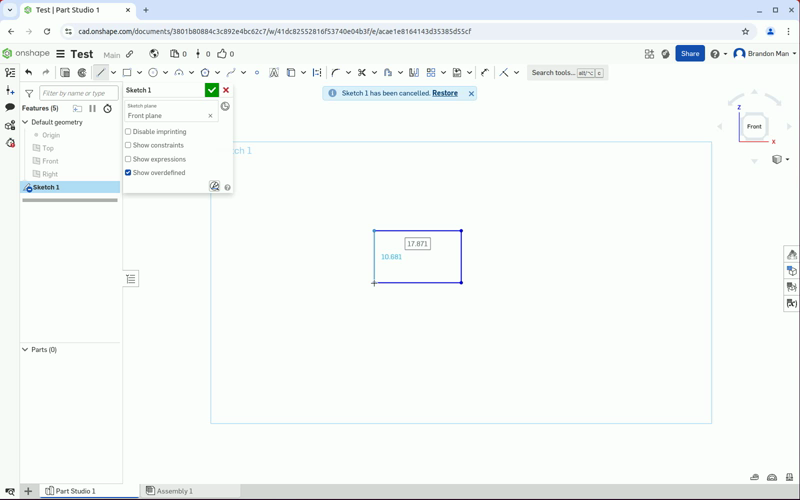
key_up(shift)
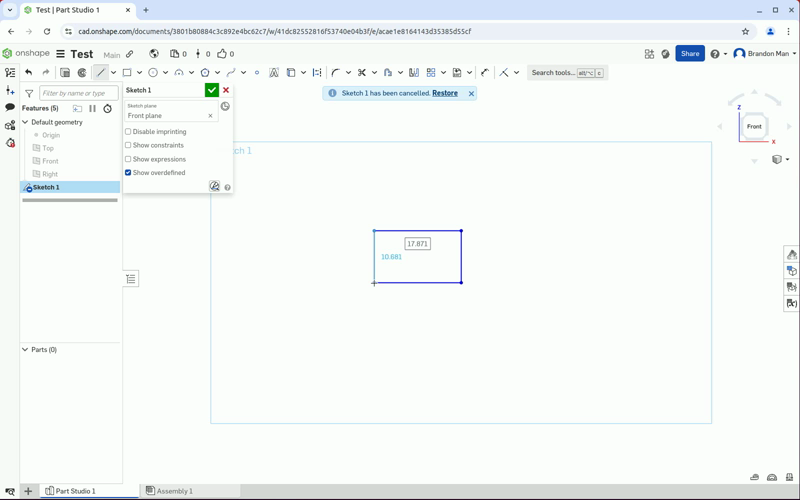
click(374, 282)
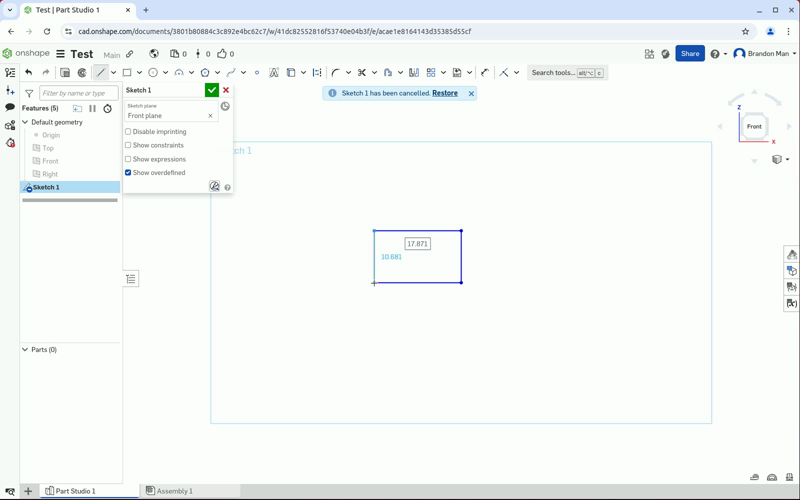
key(esc)
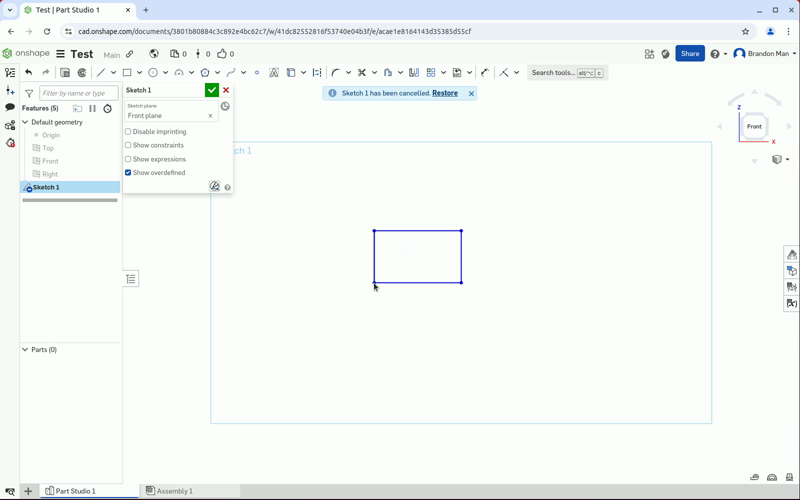
mouse_move(433, 279)
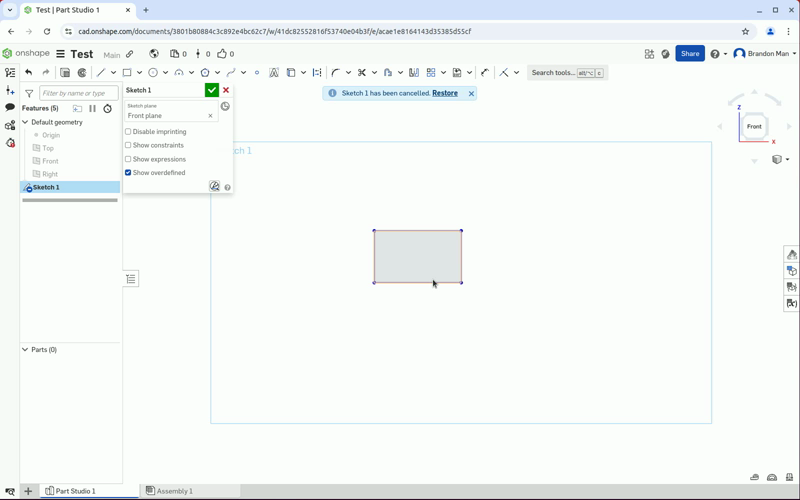
click(433, 279)
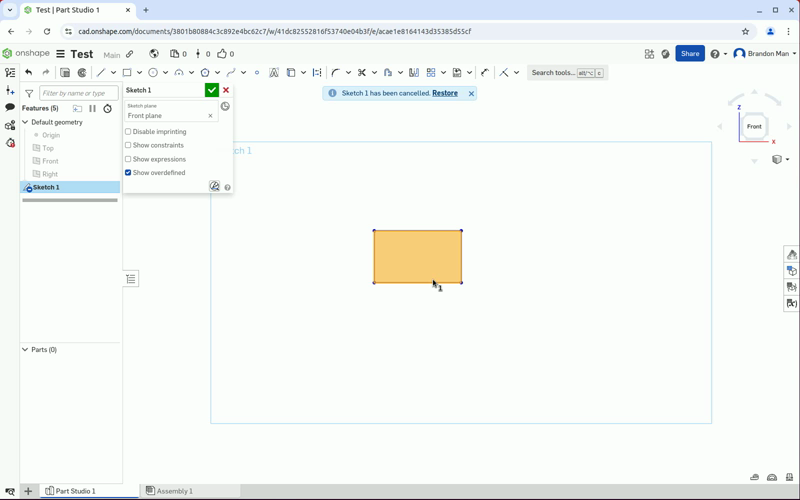
mouse_move(73, 352)
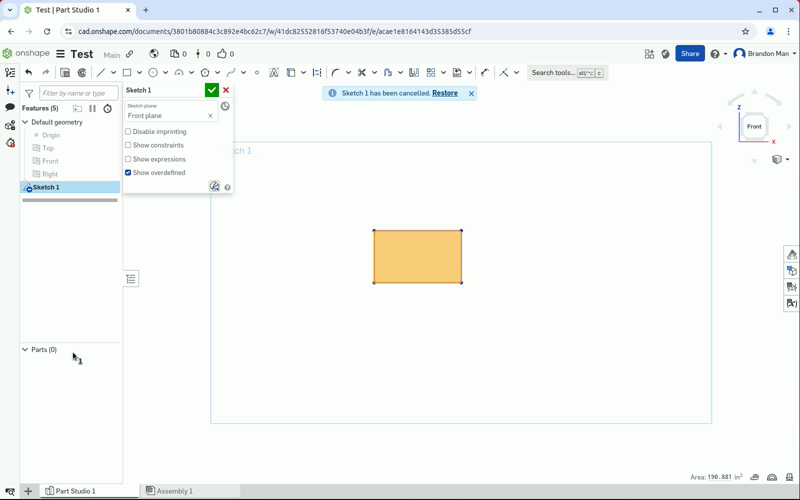
key(shift+y)
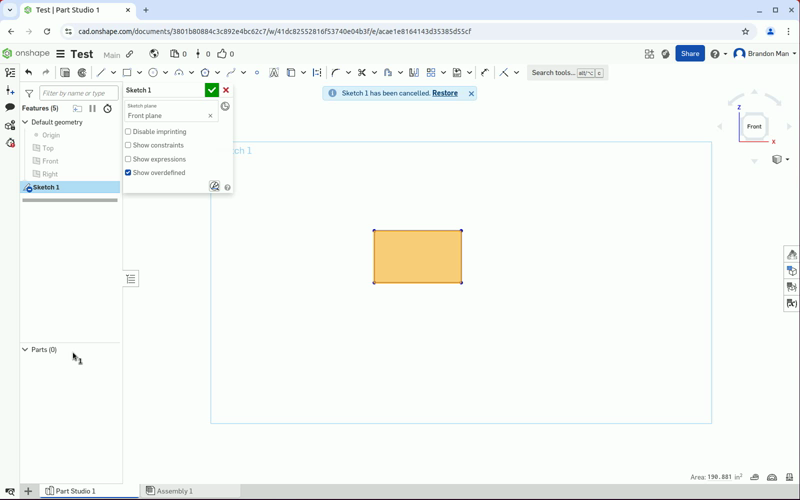
key(shift+e)
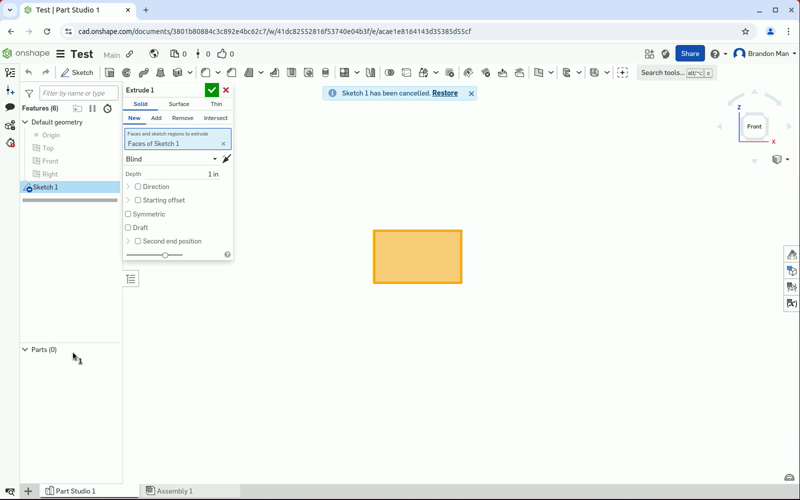
mouse_move(143, 106)
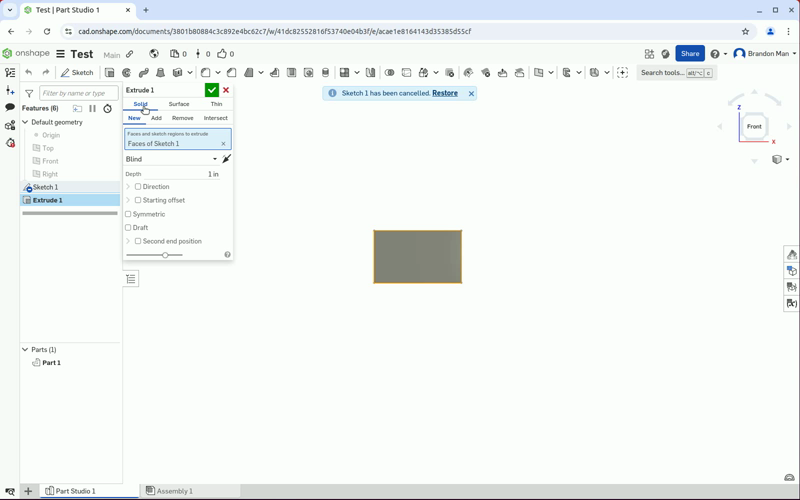
click(143, 106)
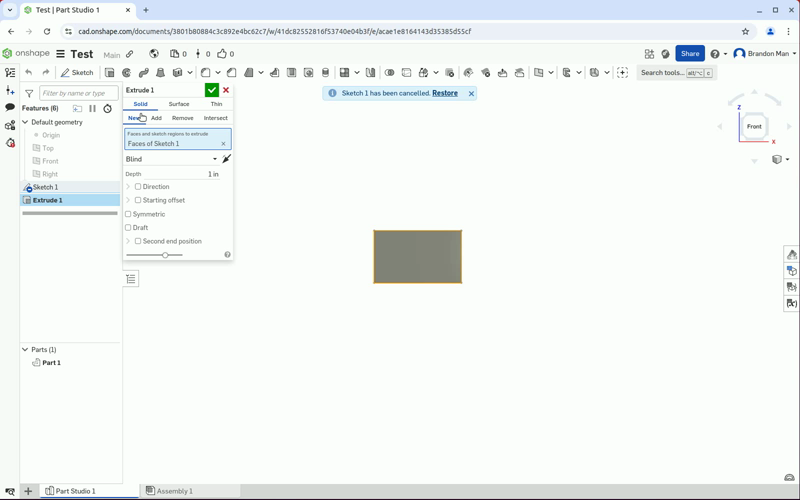
mouse_move(137, 120)
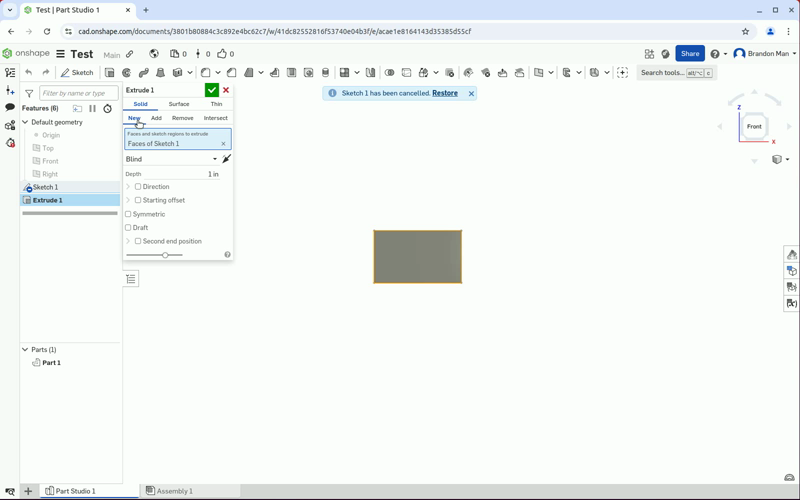
click(137, 120)
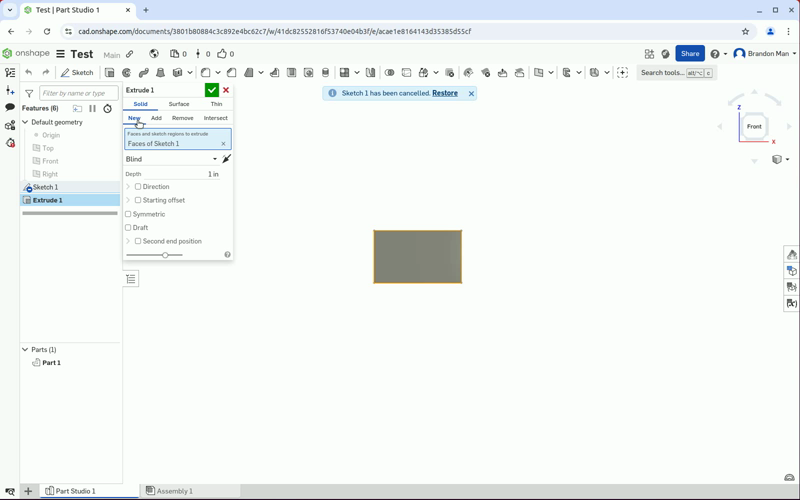
key(tab, 4)
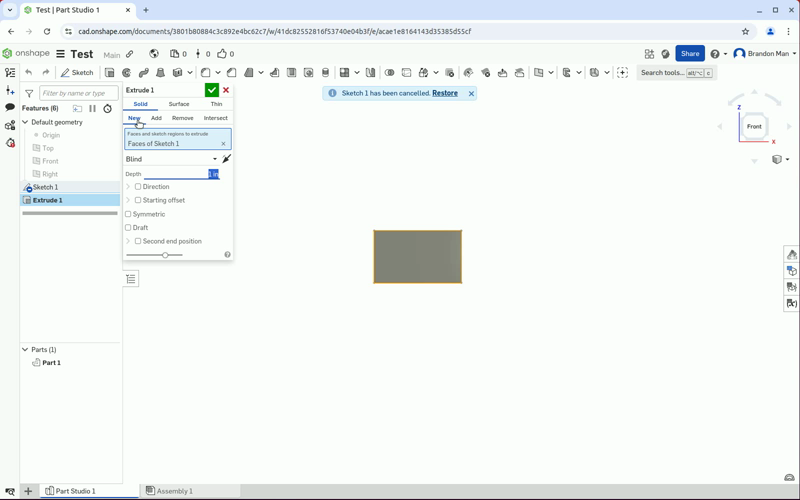
text(17.813)
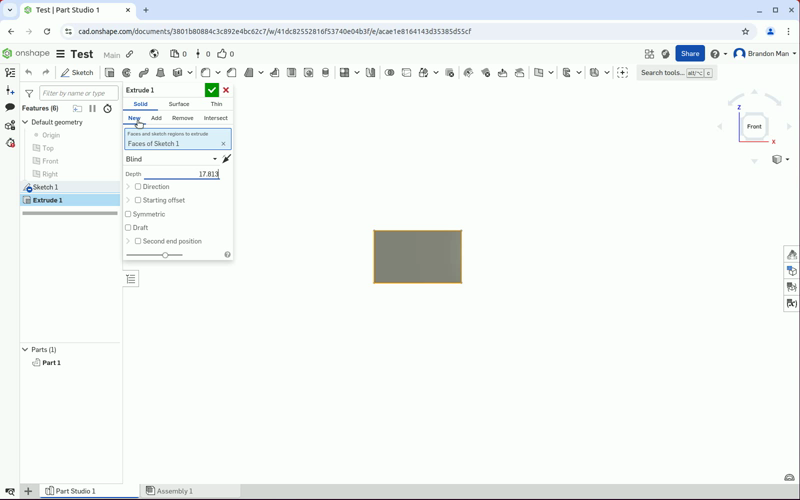
key(enter)
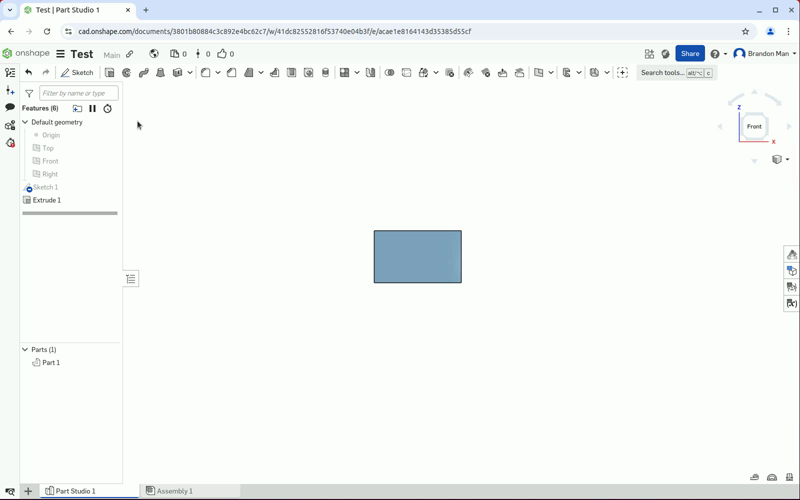
key(shift+h)
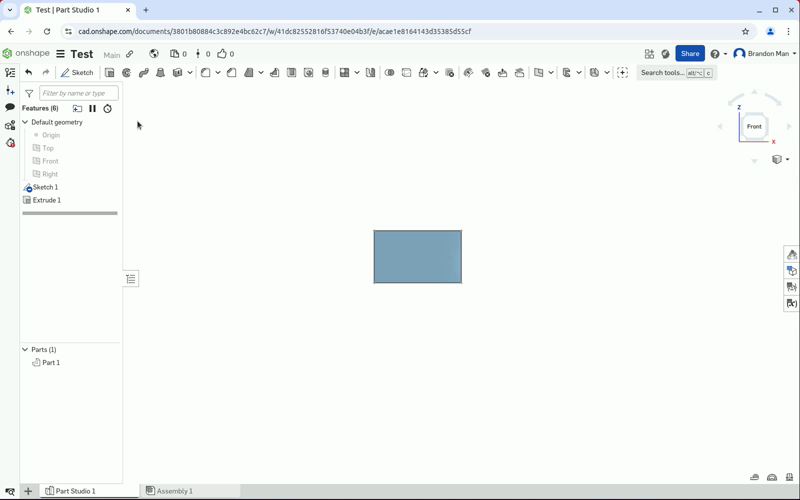
key(shift+h)
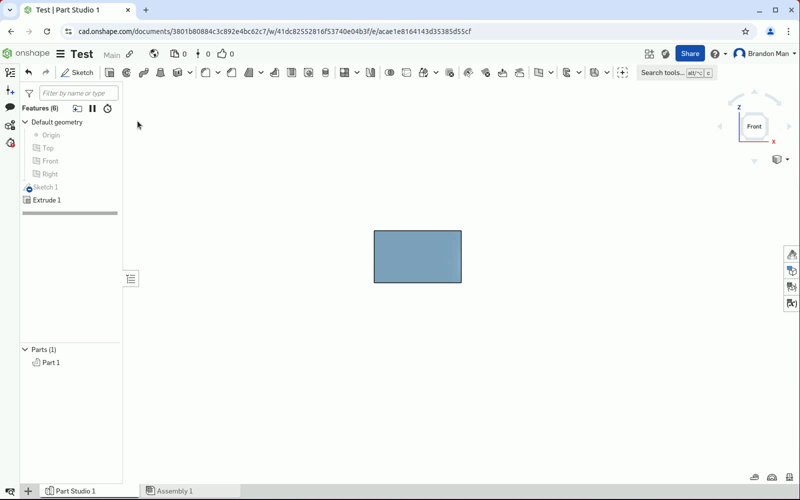
mouse_move(73, 189)
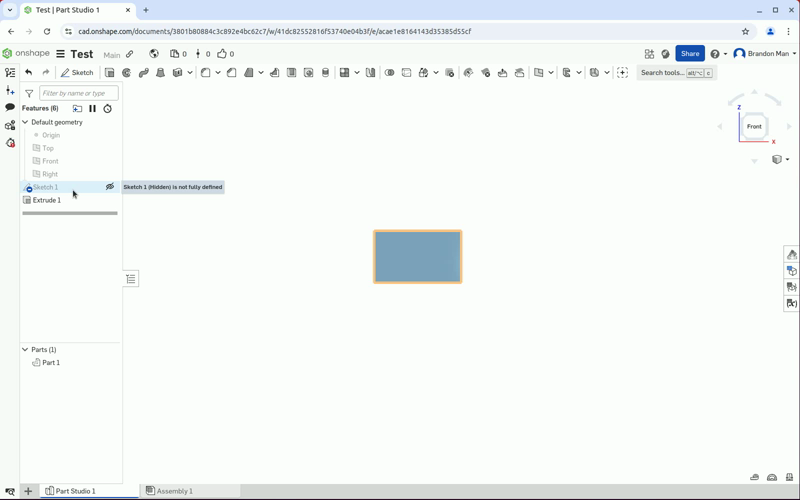
click(73, 189)
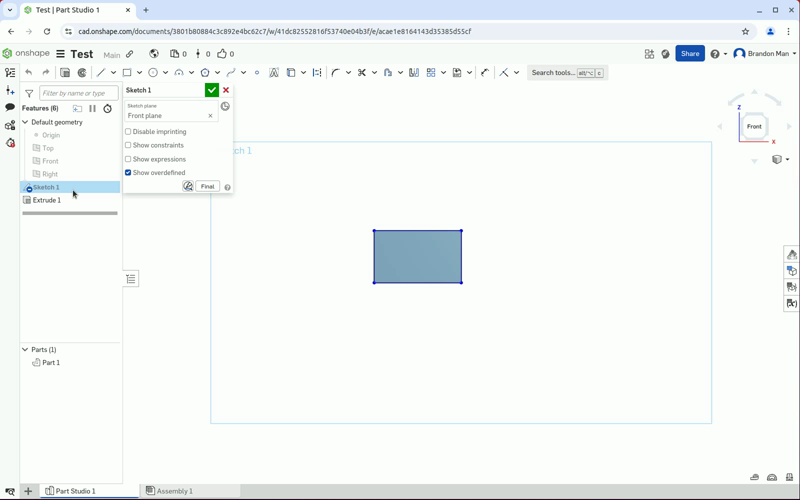
mouse_move(229, 92)
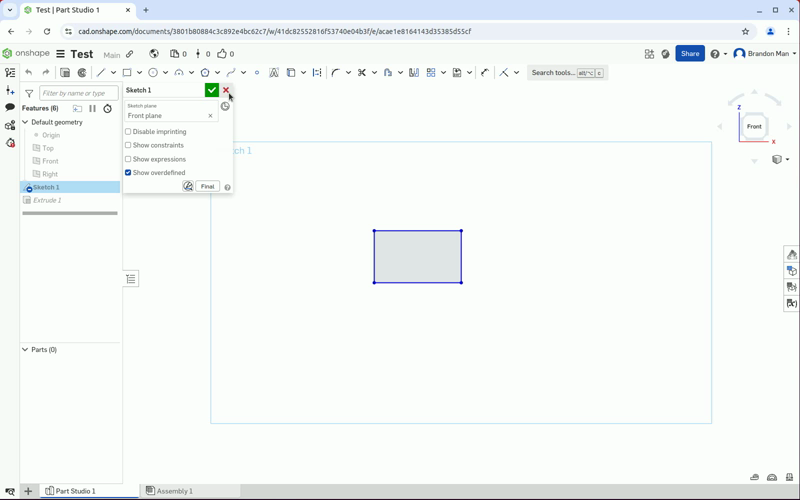
click(229, 92)
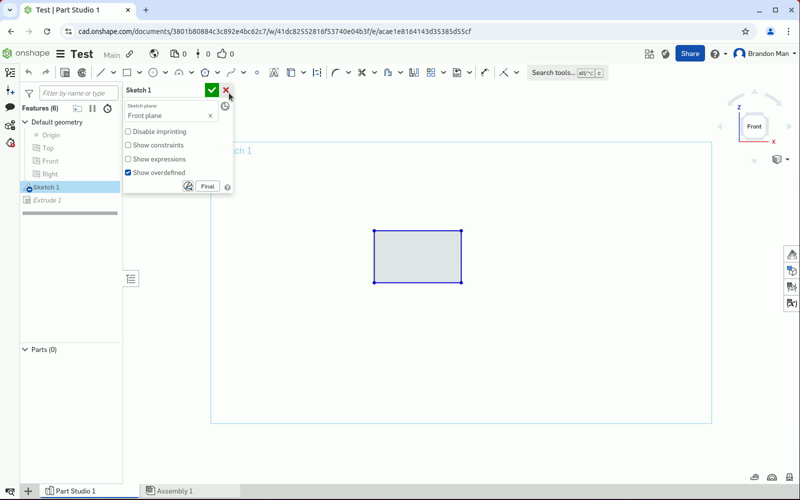
key(shift+s)
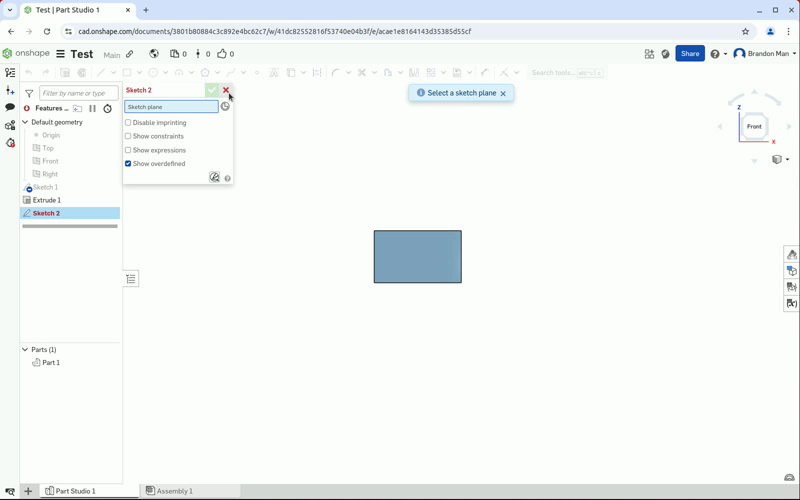
mouse_move(73, 163)
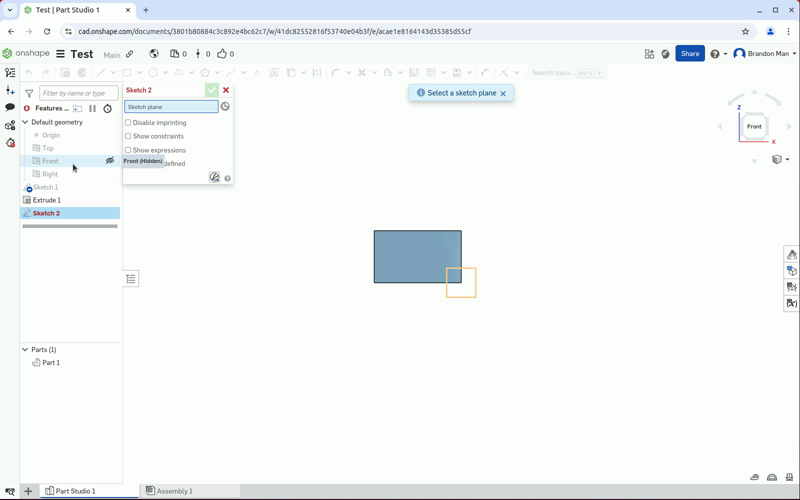
click(73, 163)
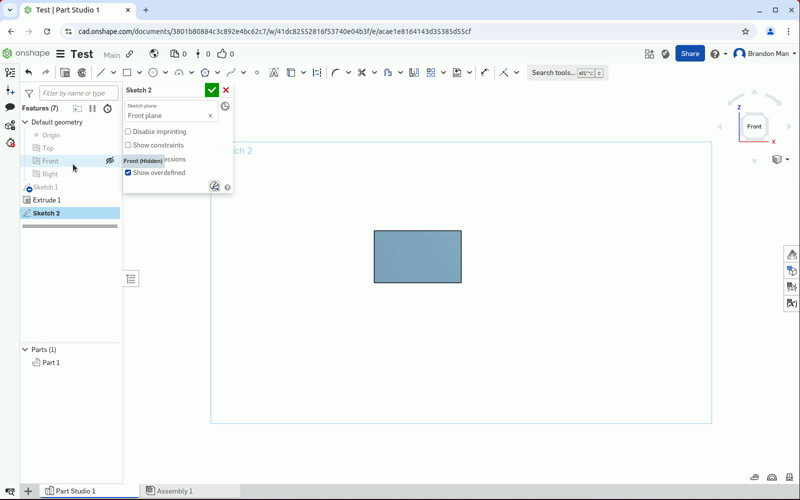
mouse_move(73, 352)
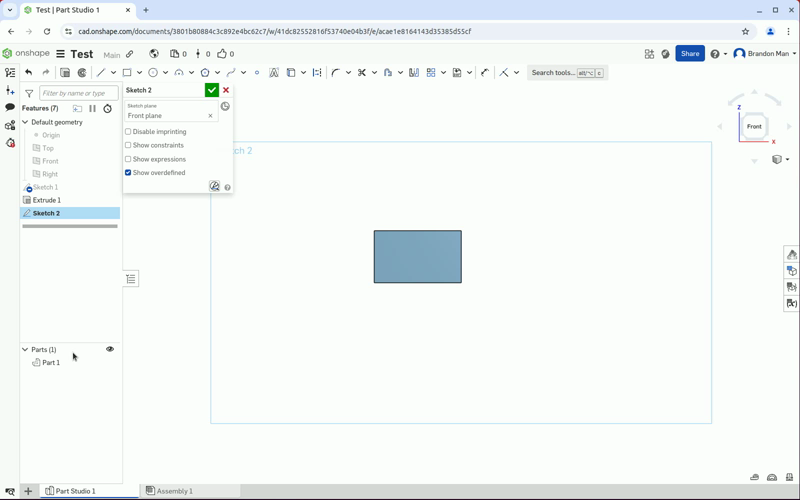
key(y)
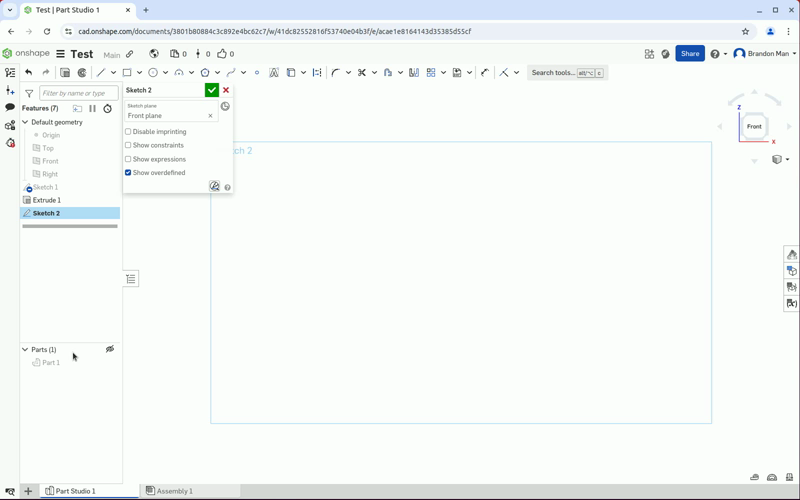
key(l)
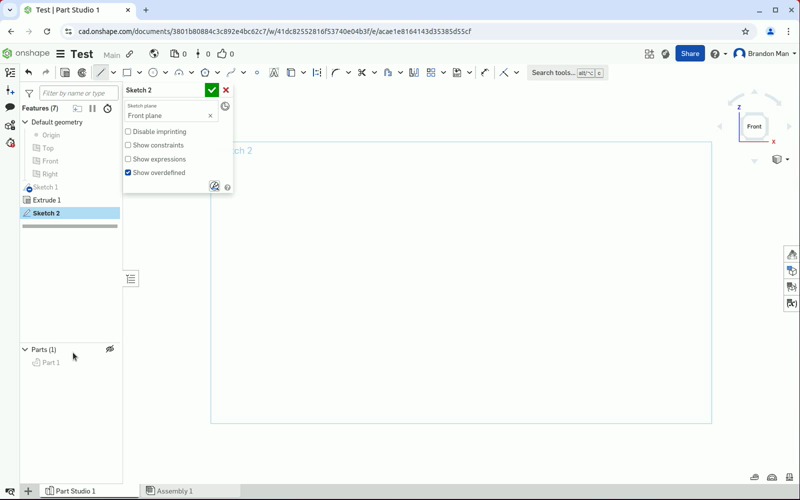
key_down(shift)
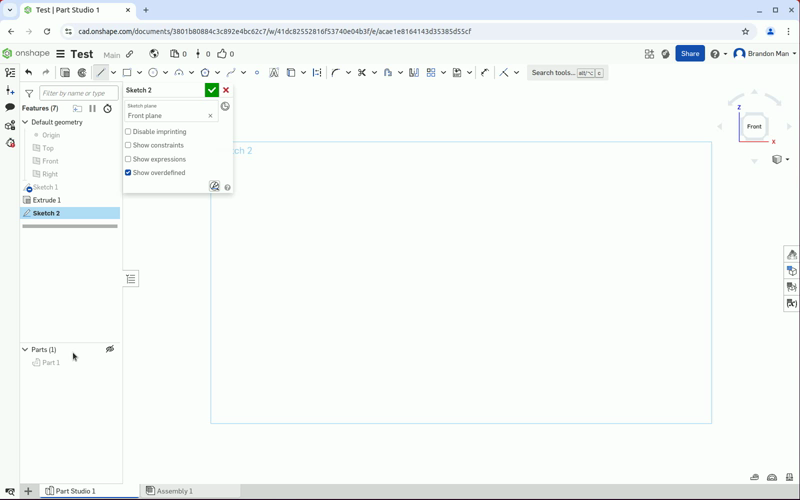
mouse_move(374, 282)
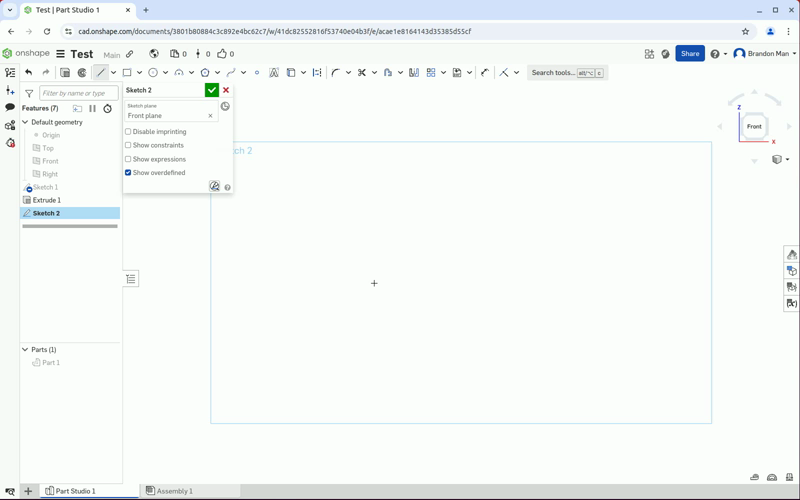
click(374, 282)
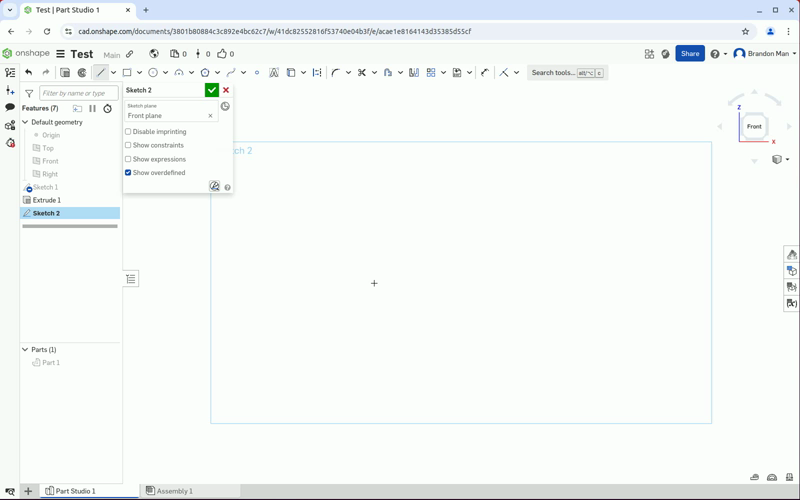
key_up(shift)
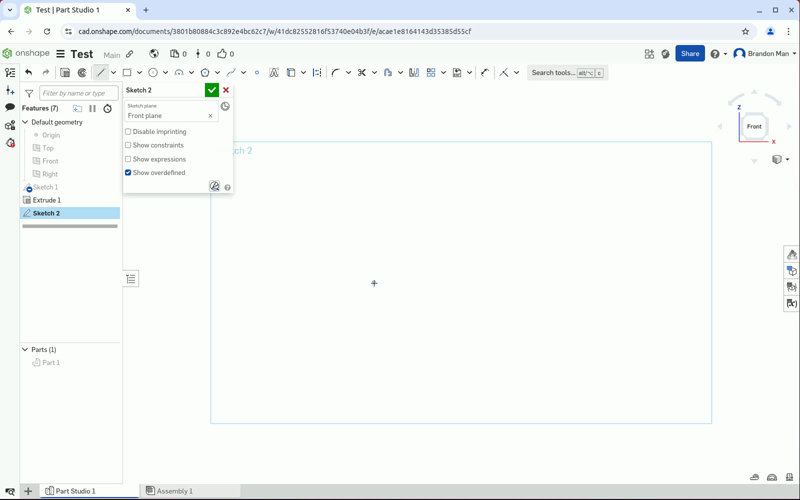
key_down(shift)
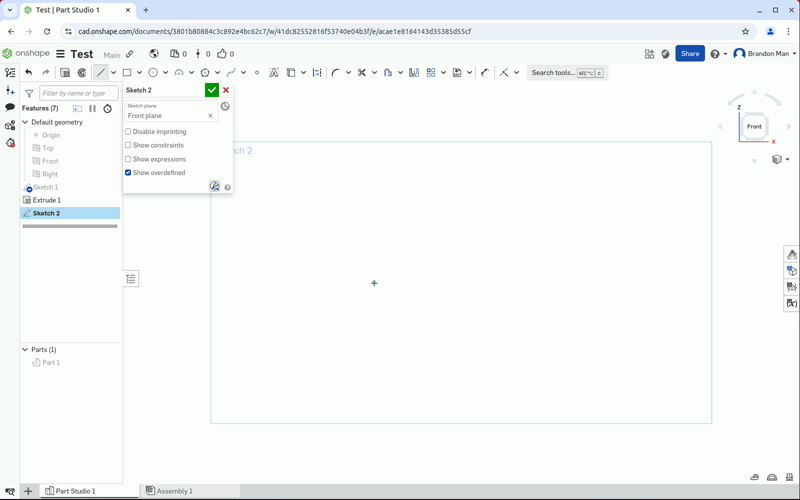
mouse_move(461, 282)
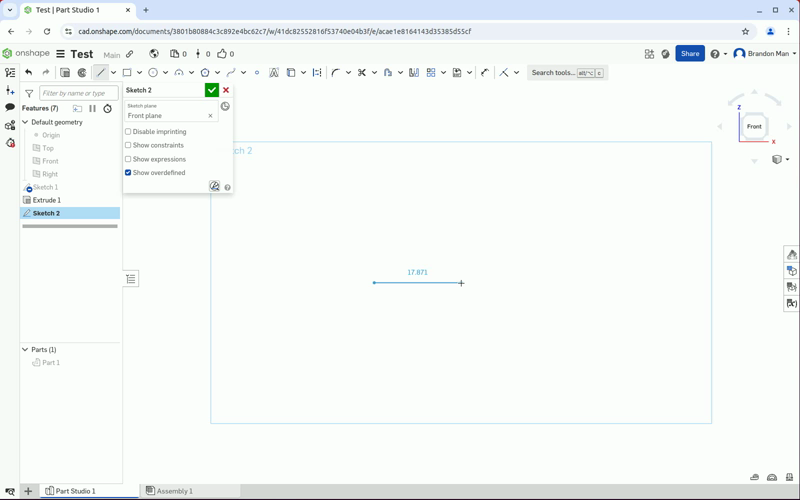
click(461, 282)
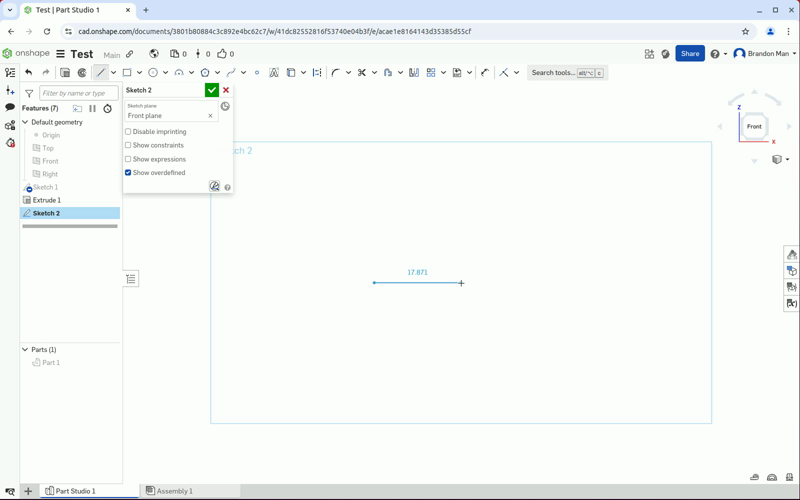
key_up(shift)
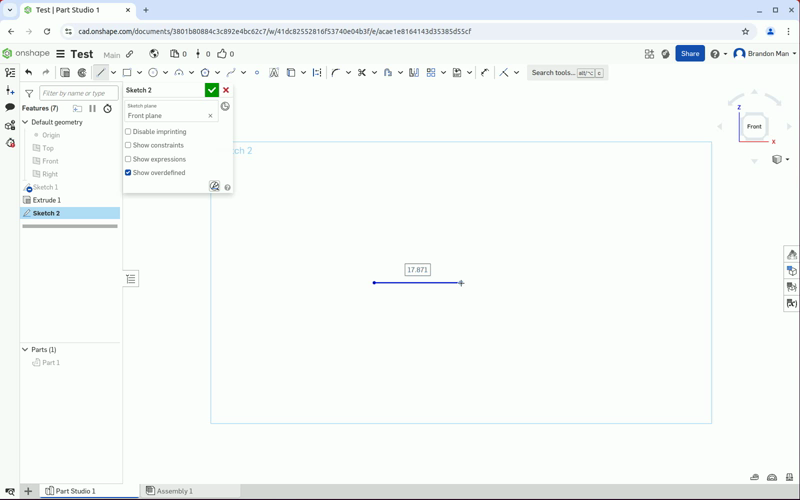
key_down(shift)
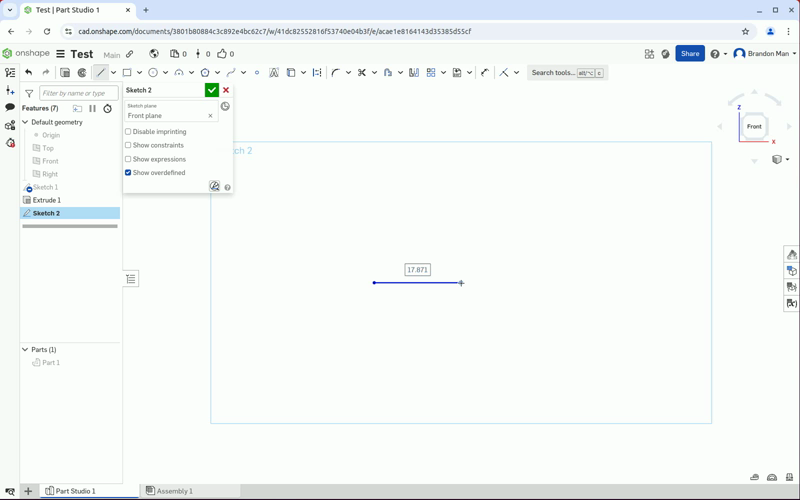
mouse_move(461, 213)
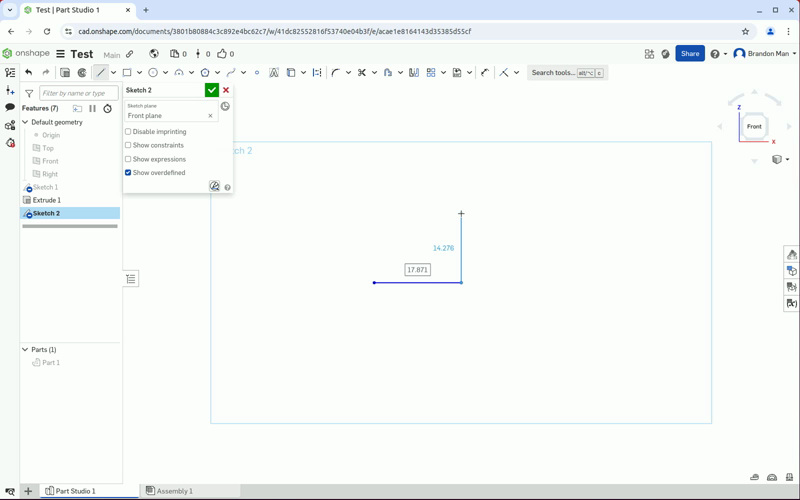
click(461, 213)
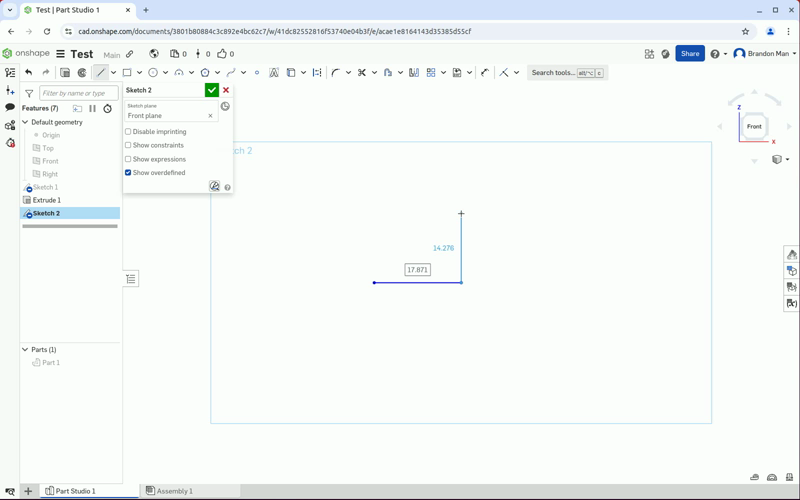
key_up(shift)
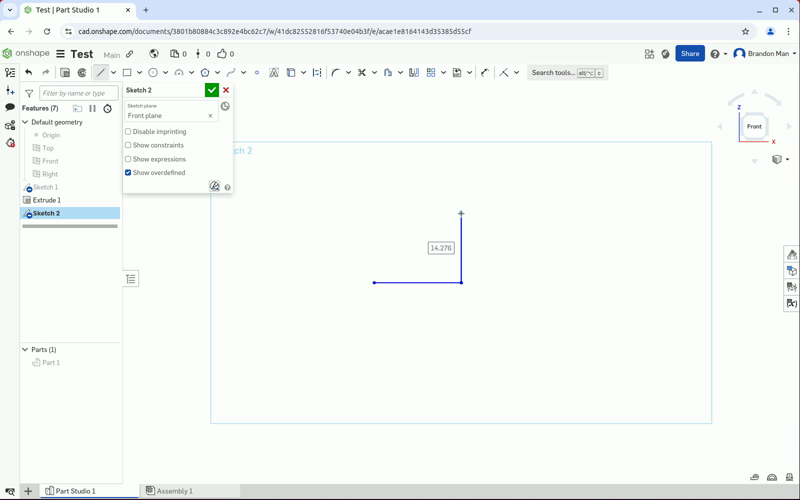
key_down(shift)
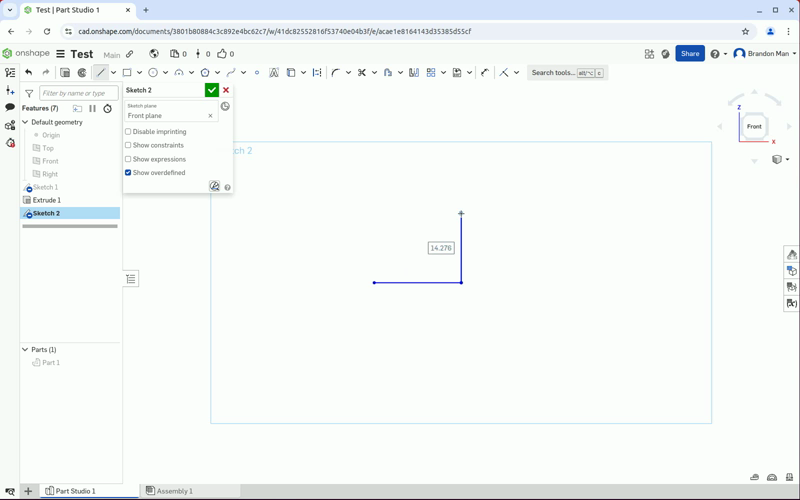
mouse_move(374, 213)
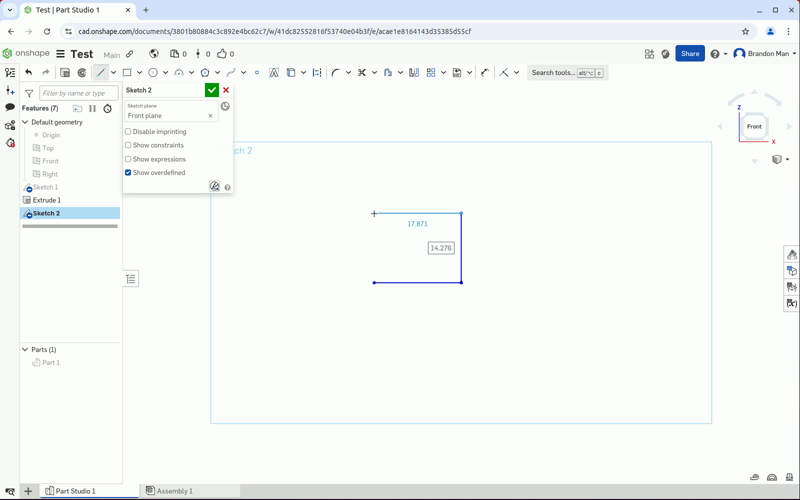
click(374, 213)
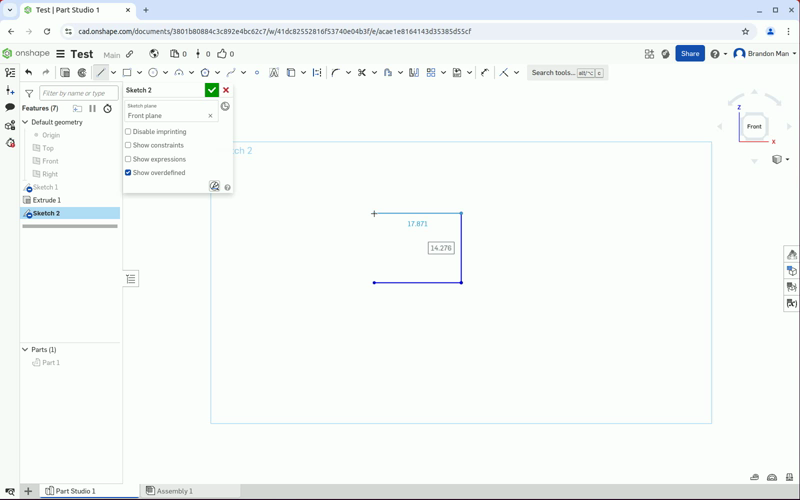
key_up(shift)
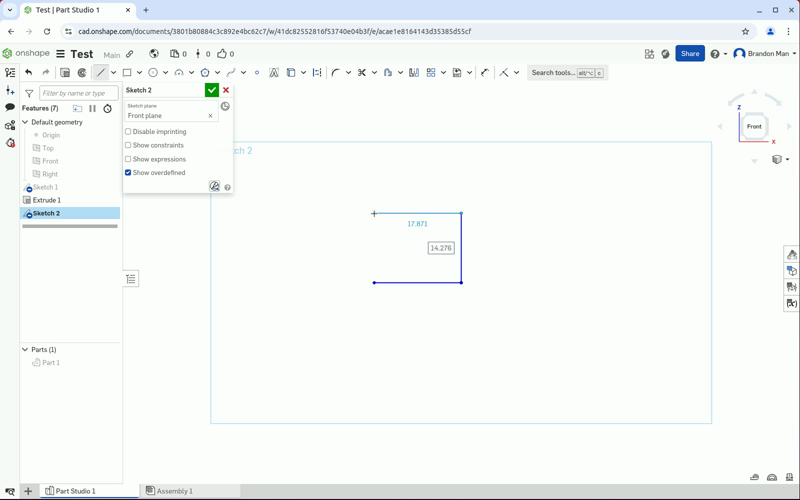
key_down(shift)
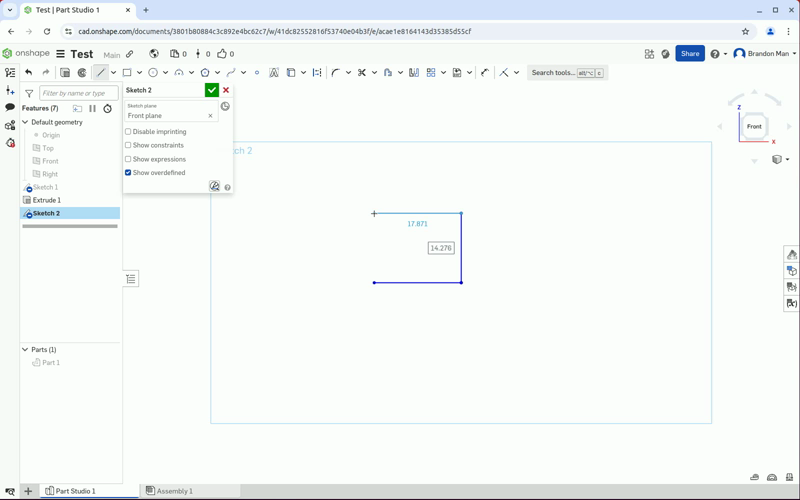
mouse_move(374, 282)
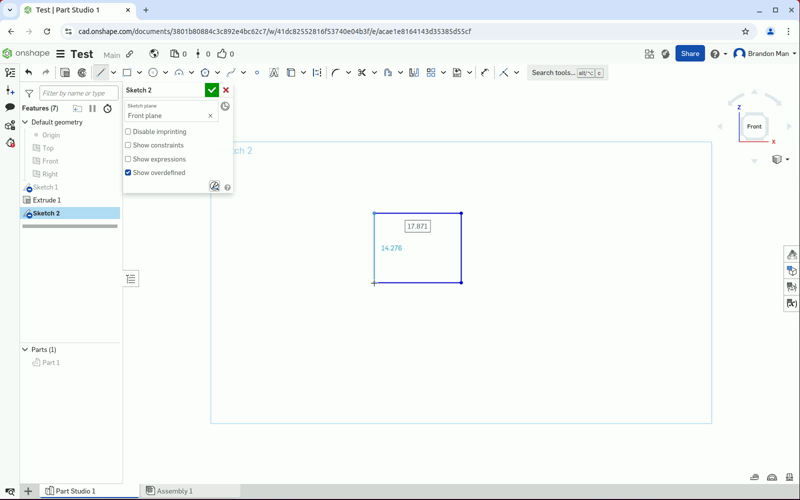
key_up(shift)
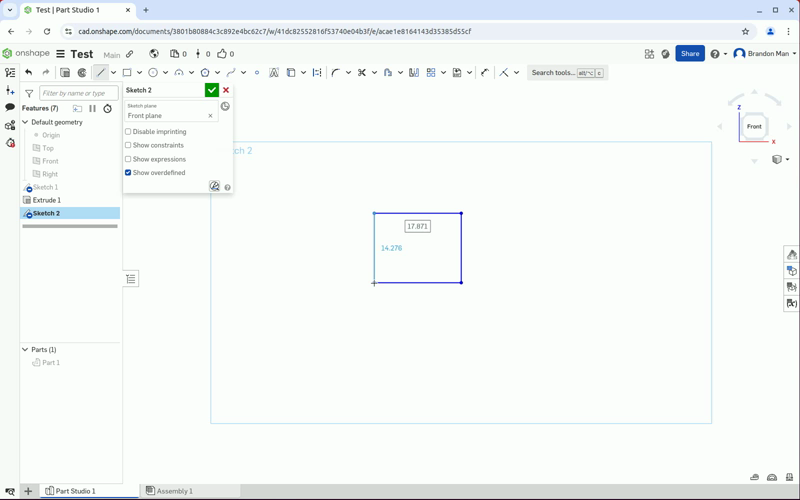
click(374, 282)
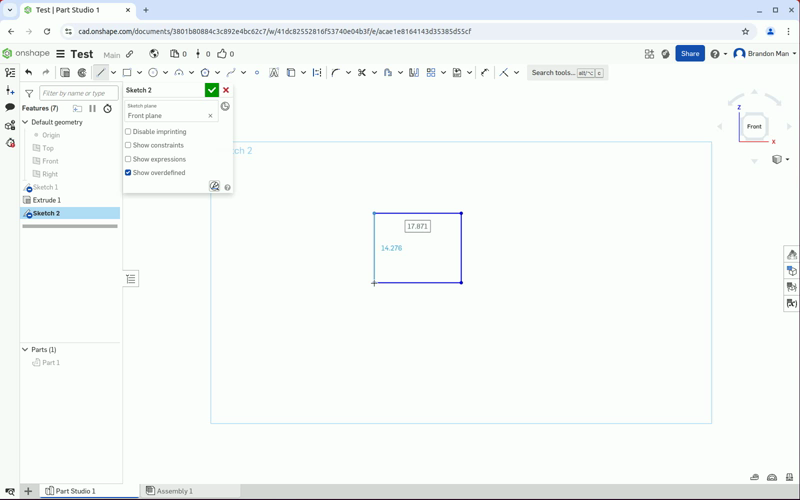
key(esc)
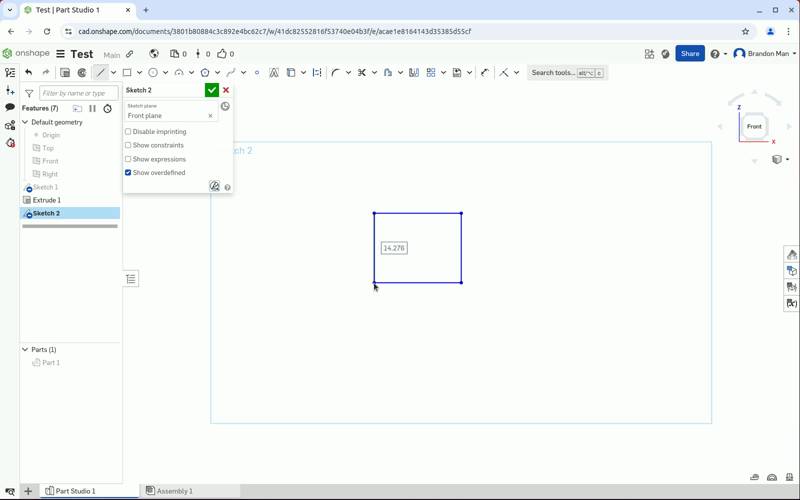
mouse_move(413, 238)
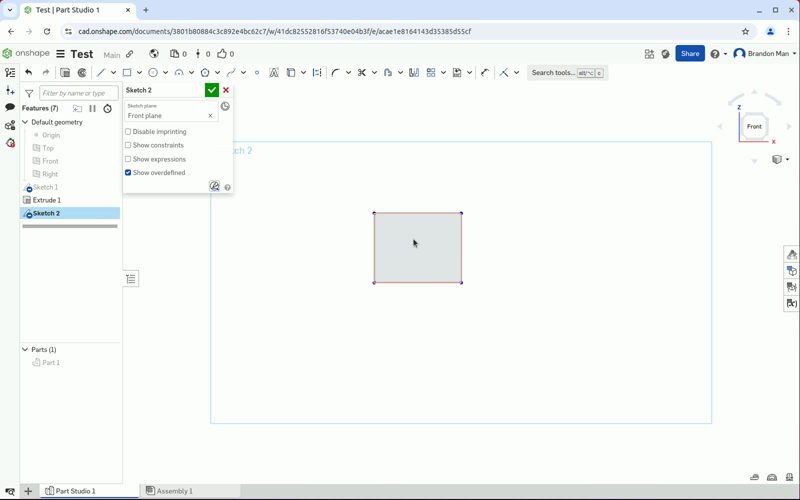
click(413, 238)
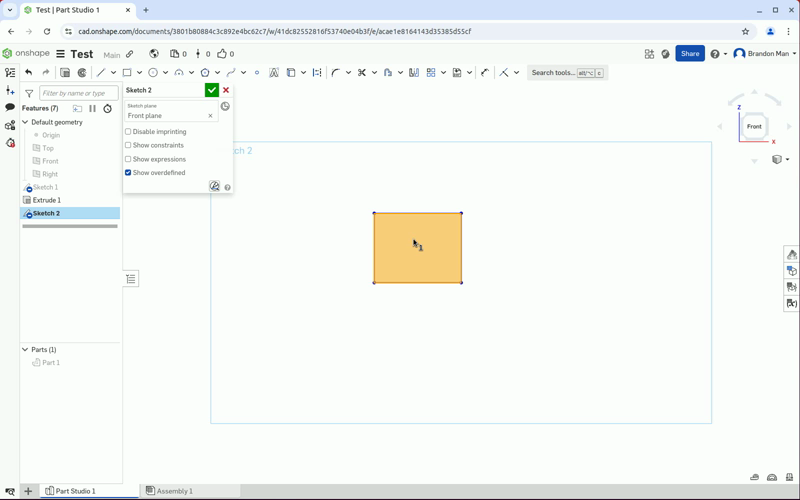
mouse_move(73, 352)
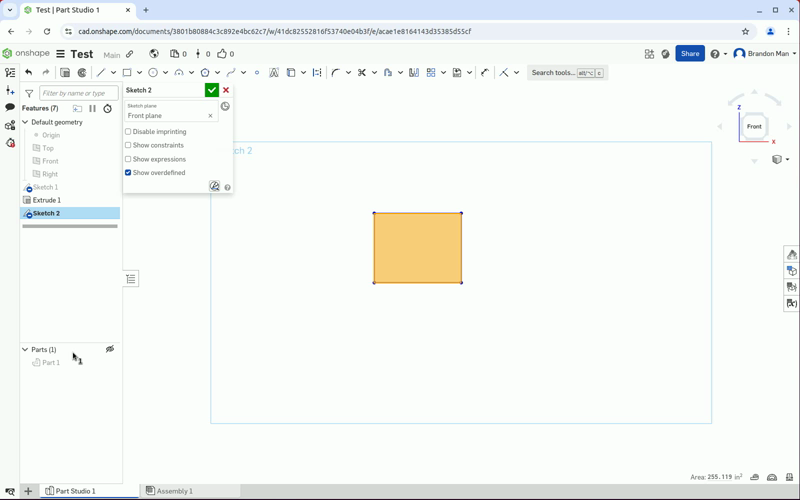
key(shift+y)
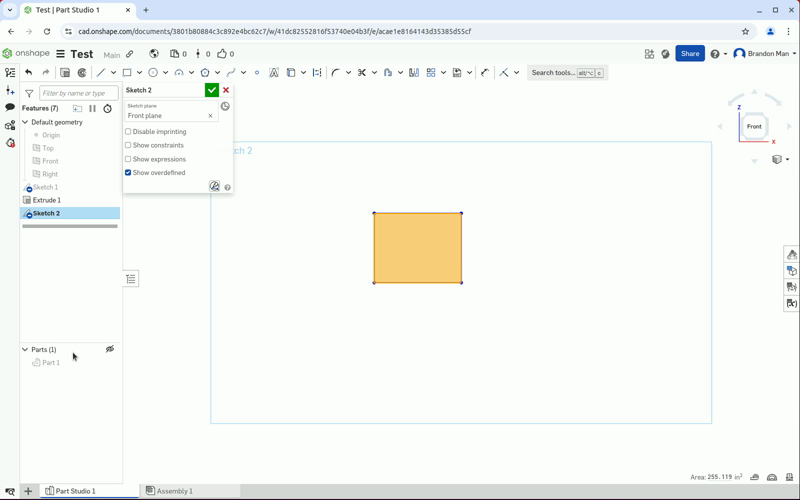
key(shift+e)
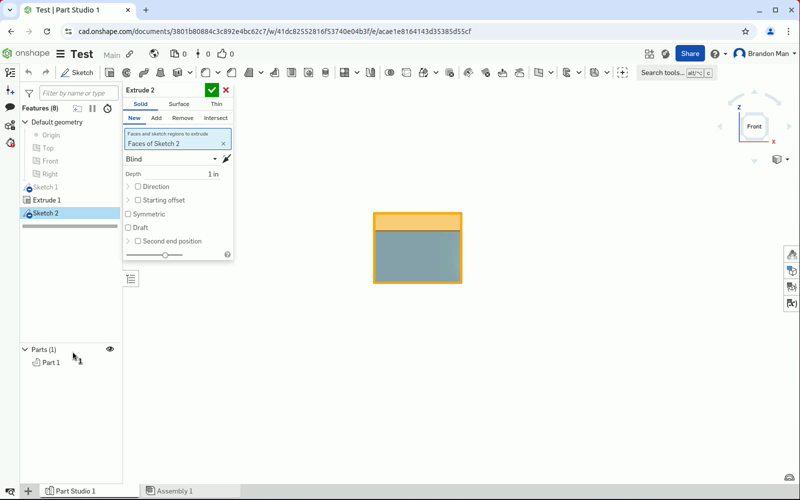
mouse_move(143, 106)
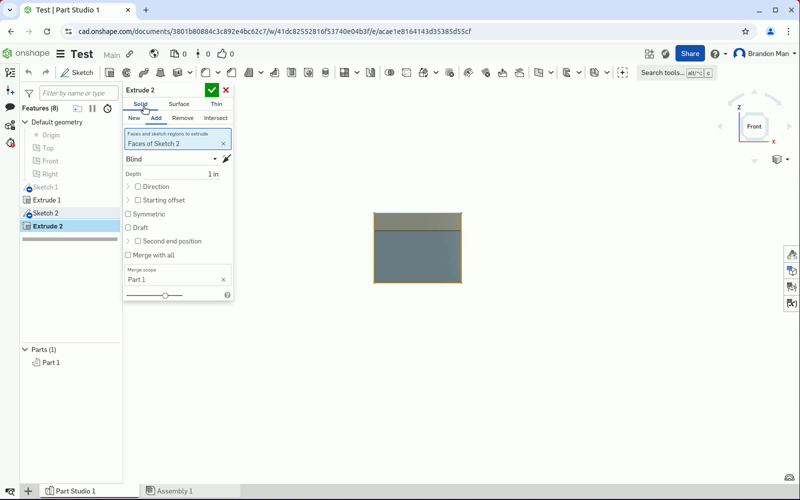
click(143, 106)
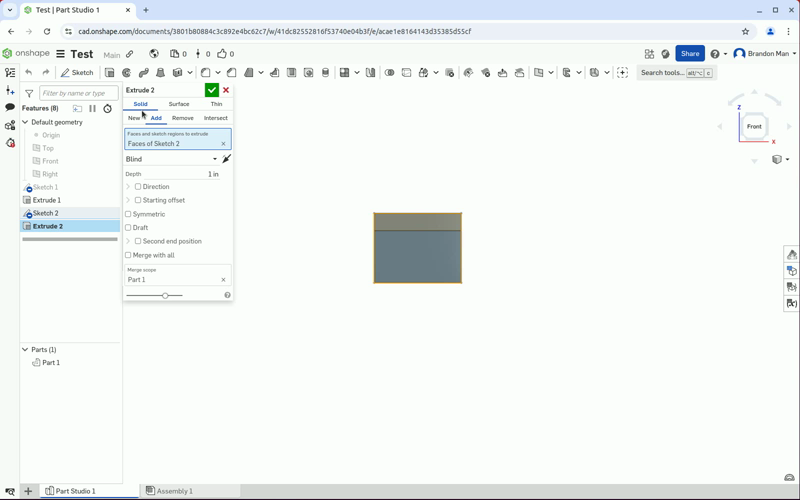
mouse_move(137, 120)
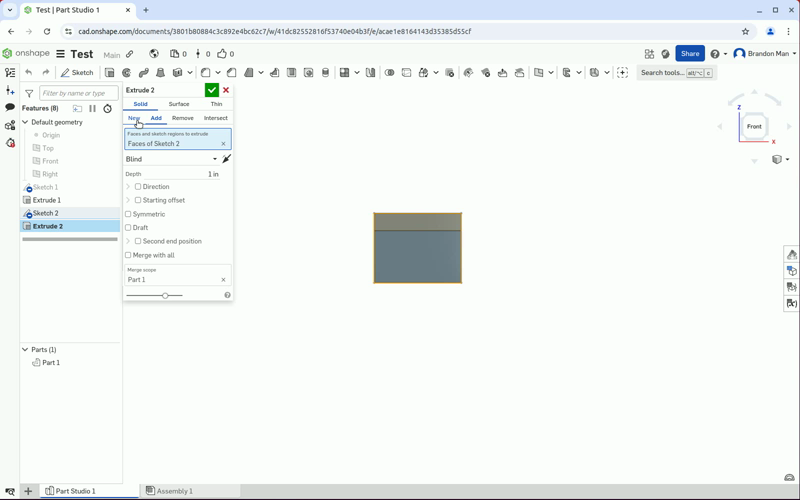
click(137, 120)
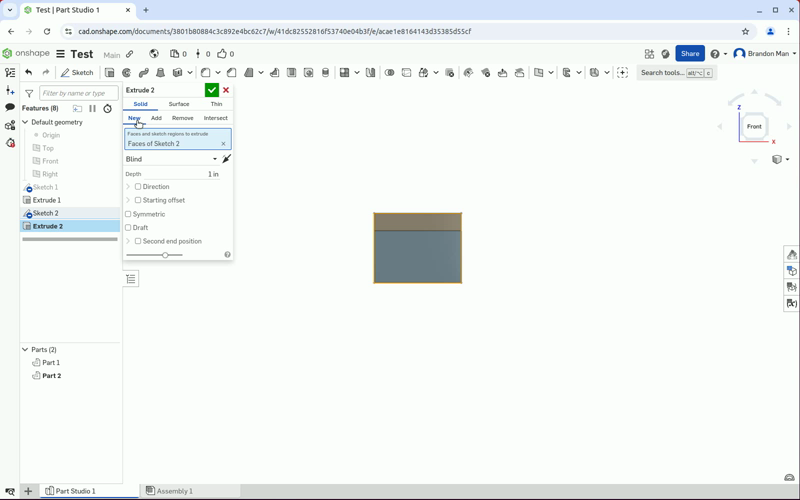
key(tab, 4)
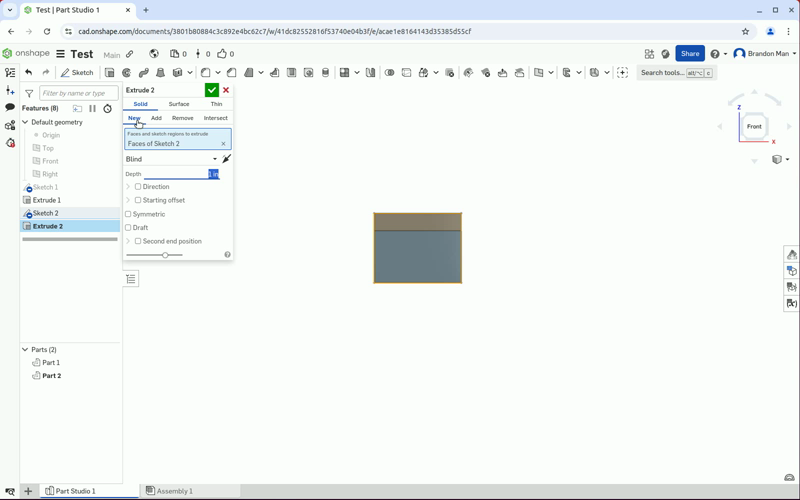
text(17.813)
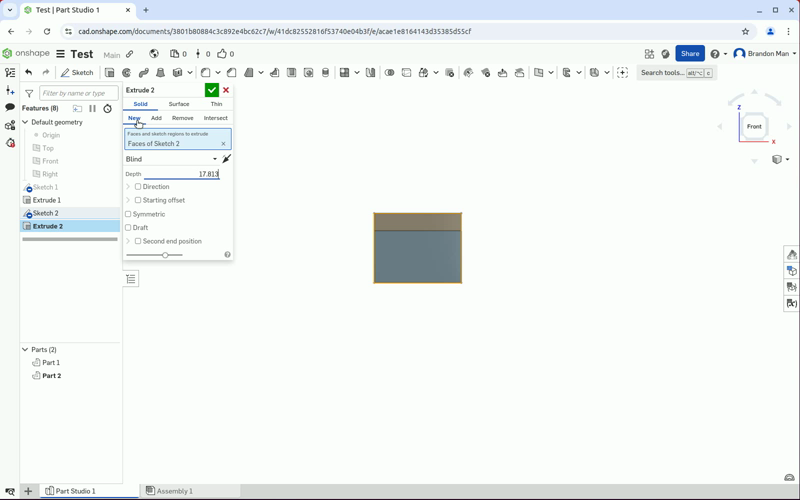
key(enter)
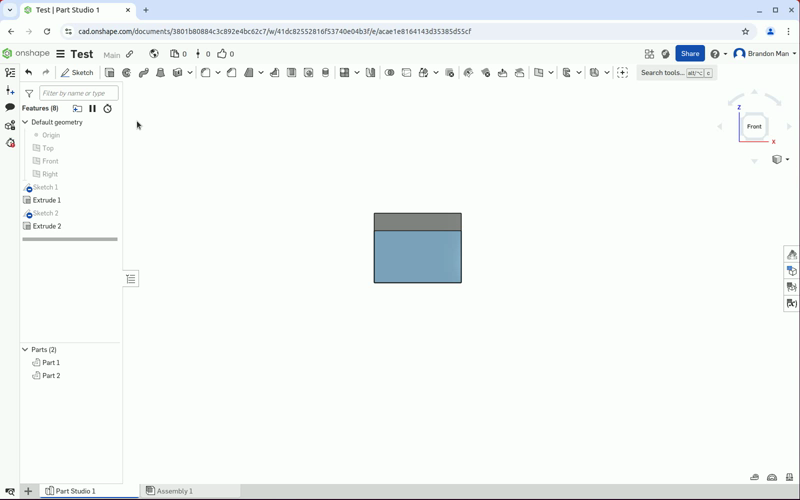
key(shift+h)
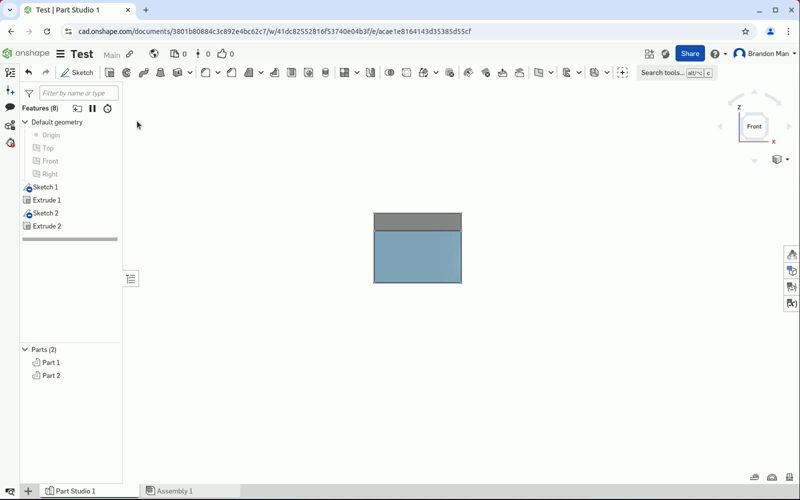
key(shift+h)
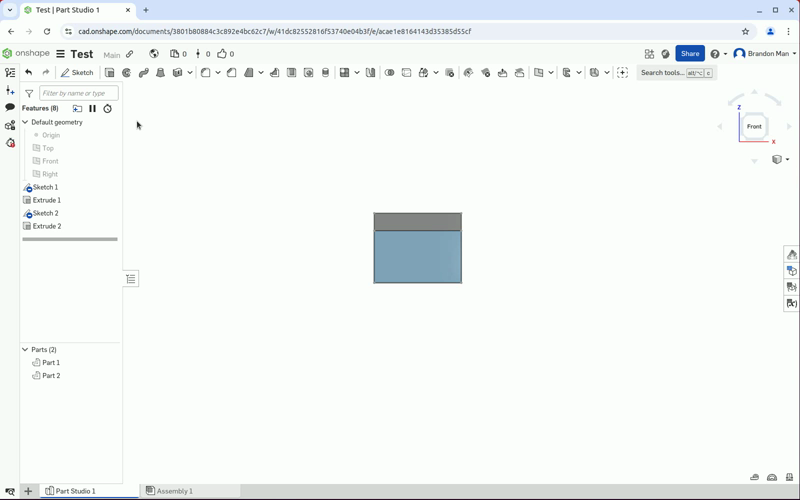
key(shift+7)
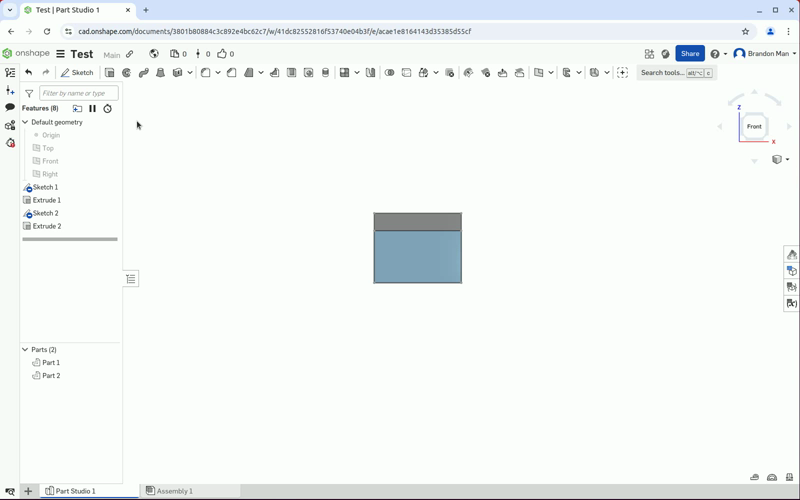
key(left, 2)
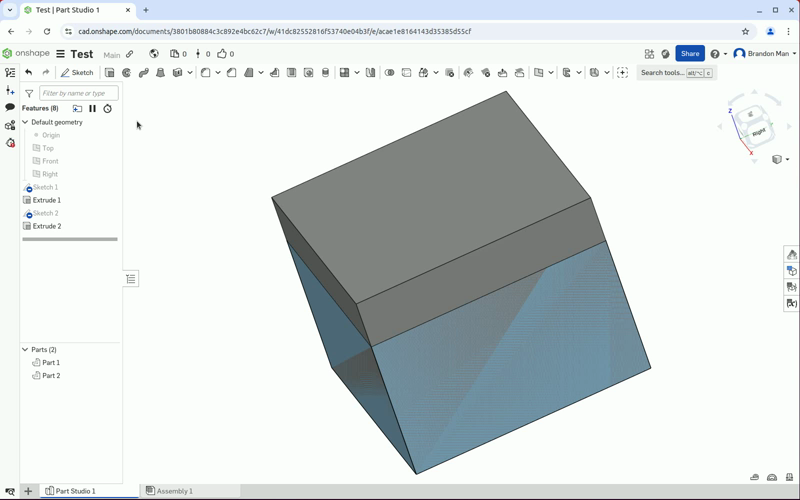
key(down, 2)
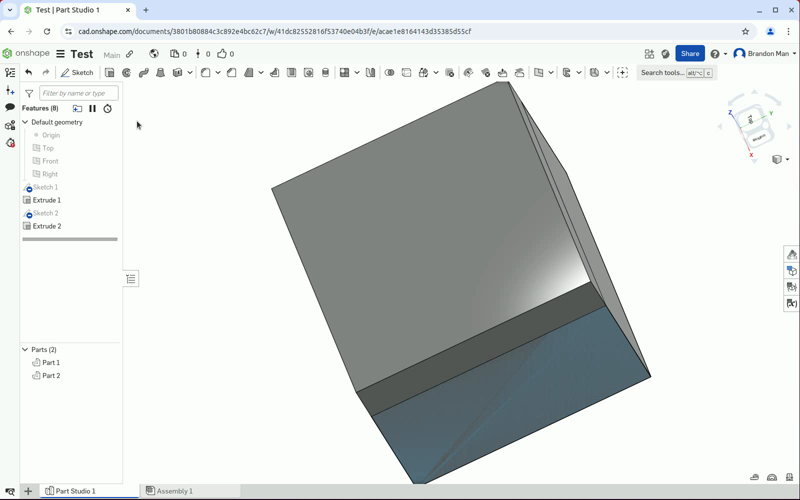
key(up, 2)
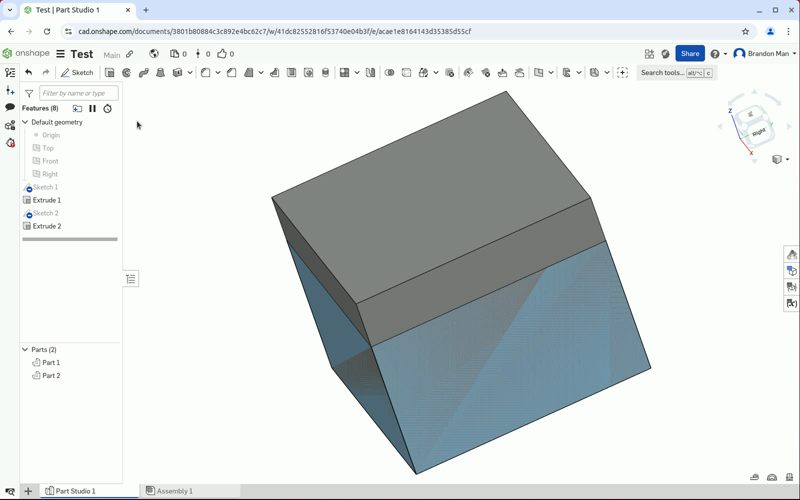
key(right, 2)
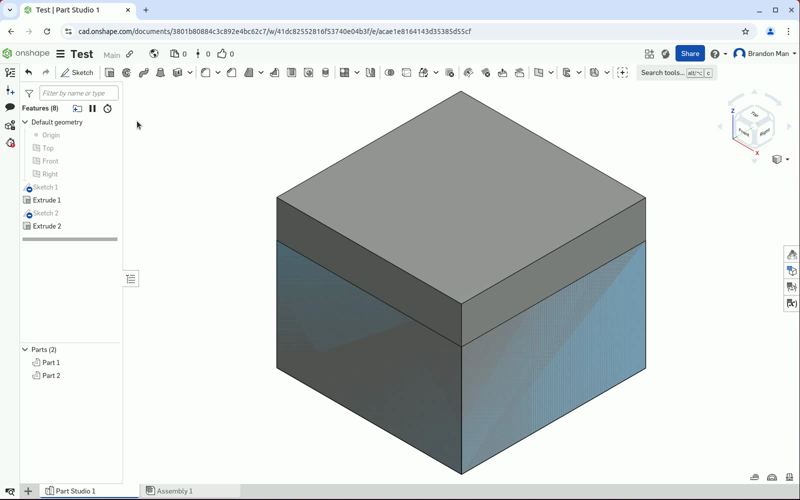
mouse_move(73, 189)
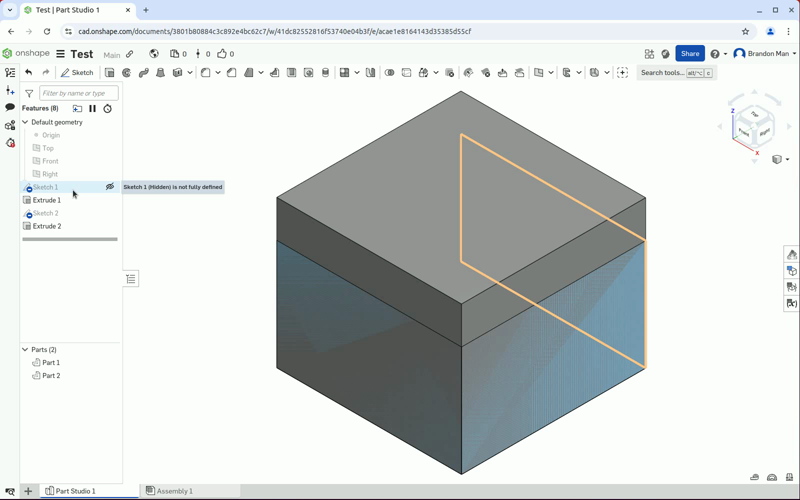
click(73, 189)